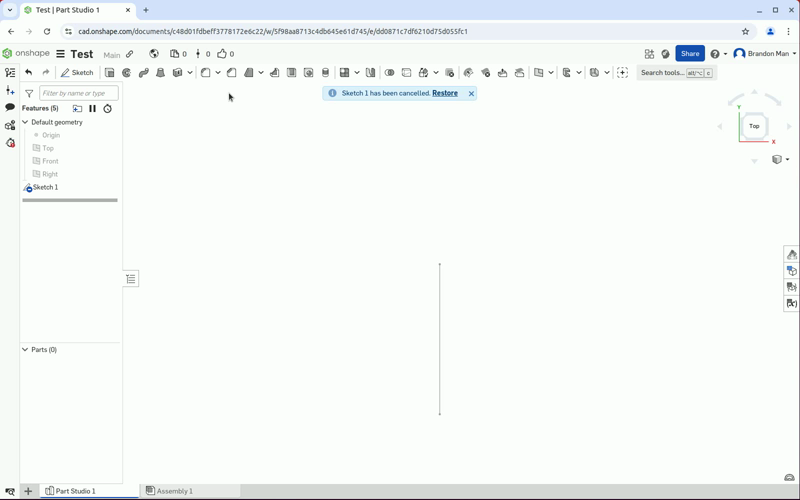
key(shift+h)
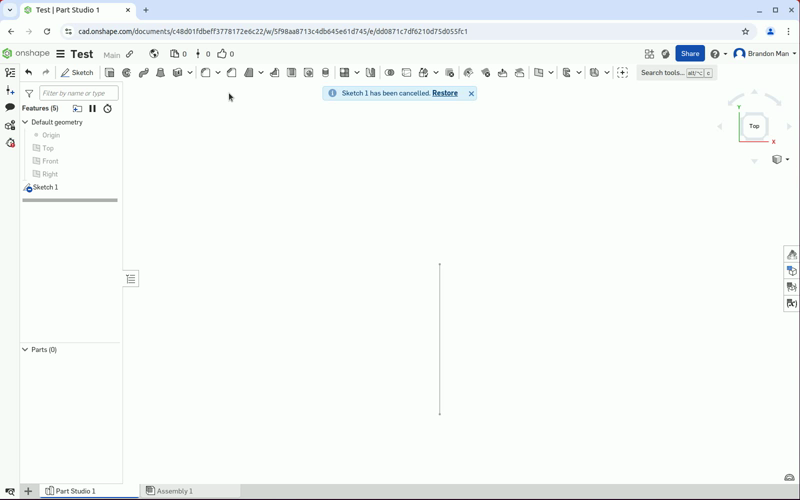
key(shift+s)
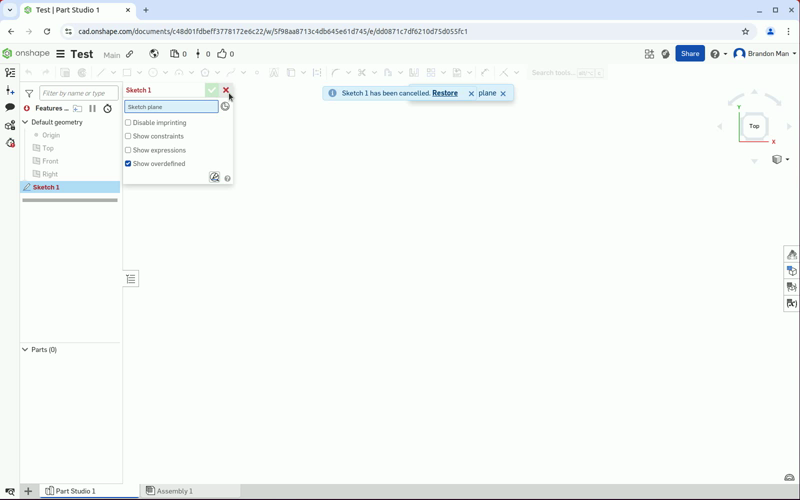
mouse_move(73, 150)
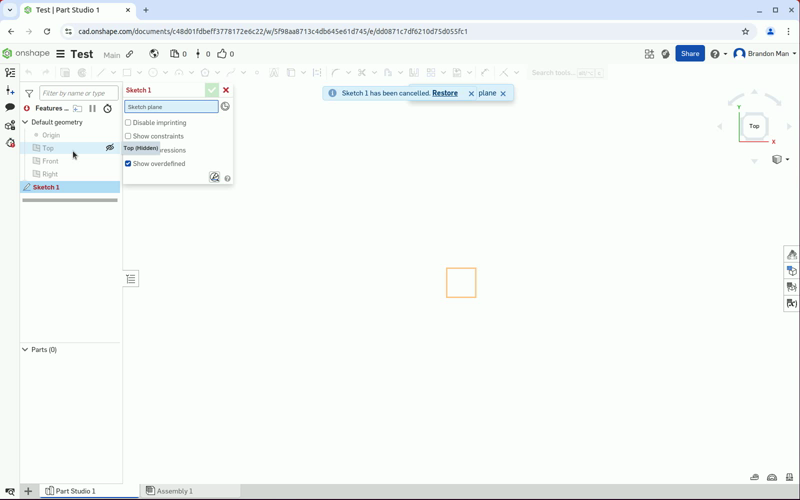
click(73, 150)
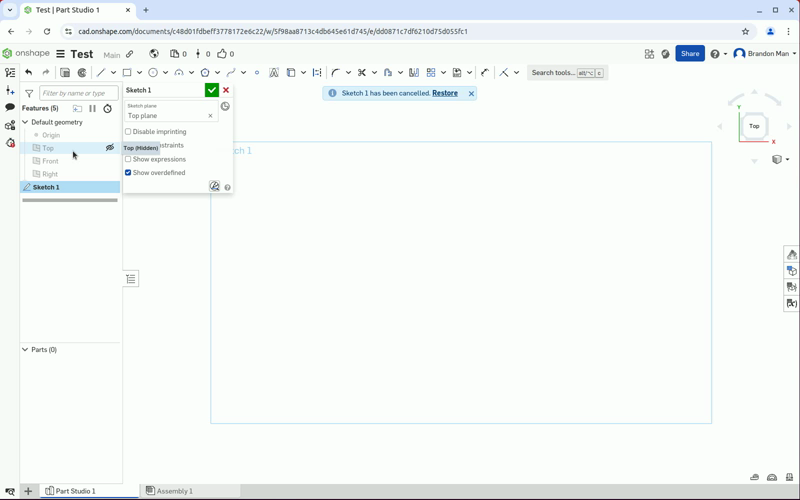
mouse_move(73, 352)
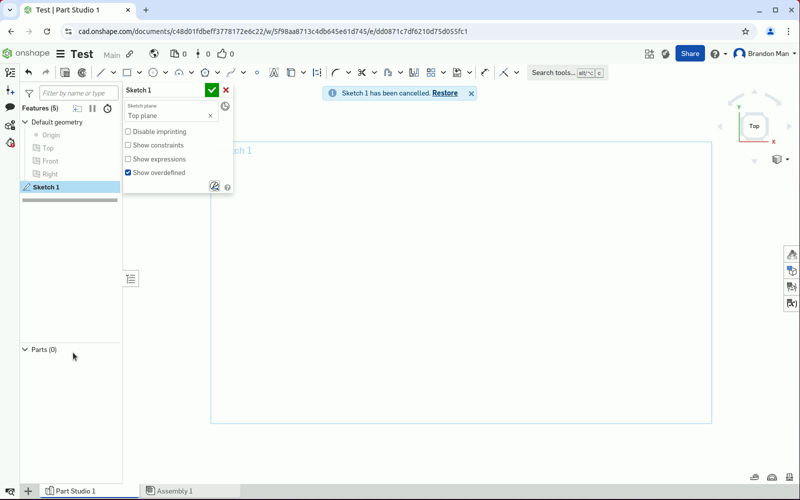
key(y)
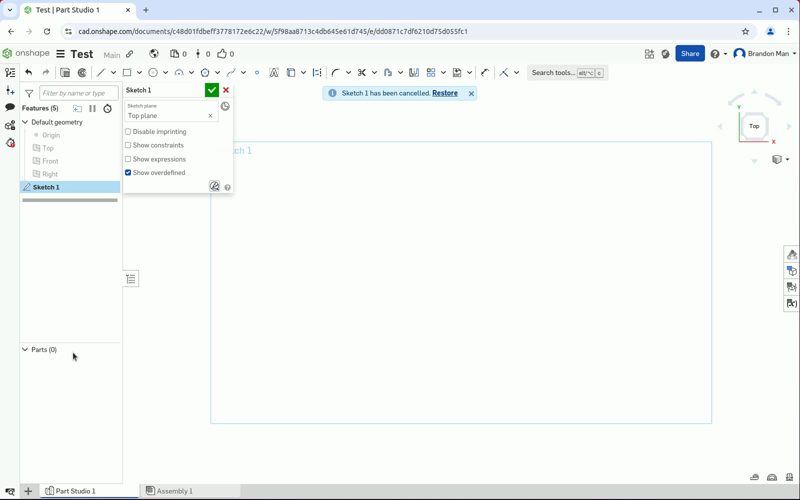
key(c)
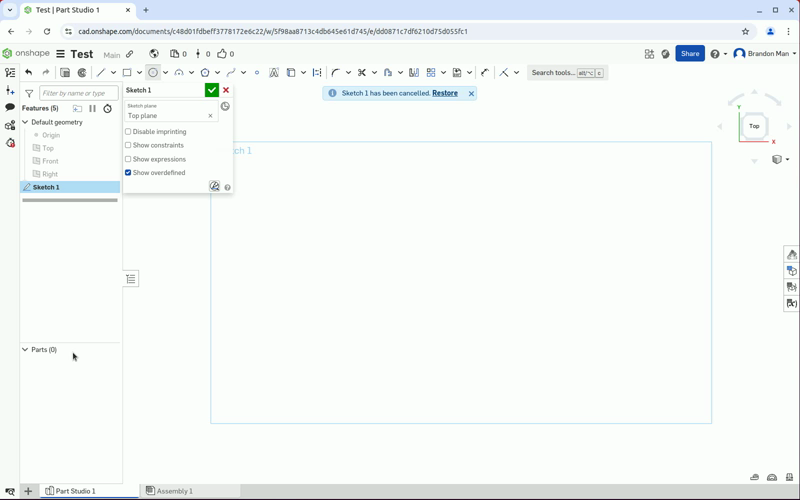
key_down(shift)
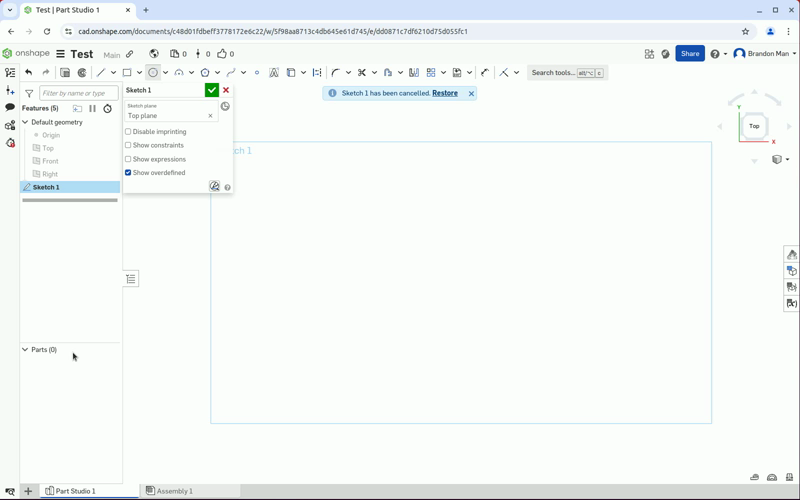
mouse_move(460, 282)
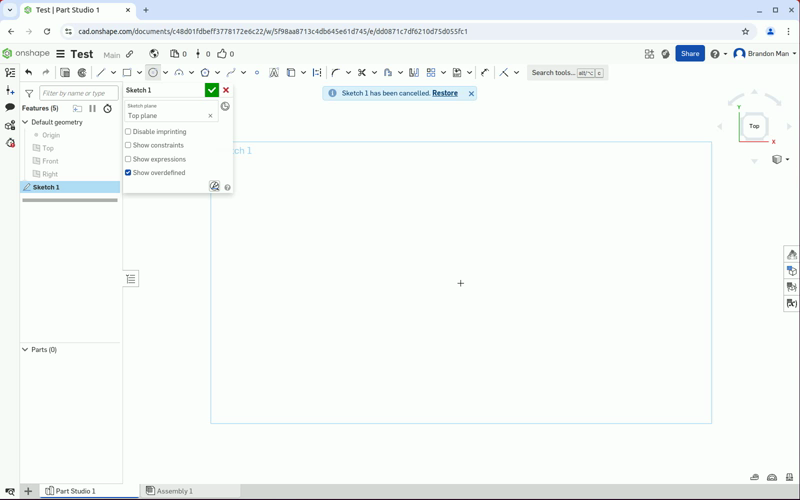
click(460, 282)
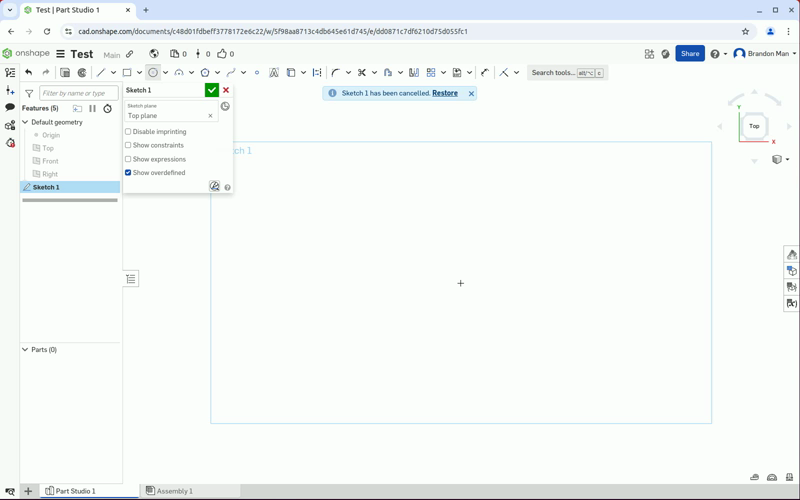
key_up(shift)
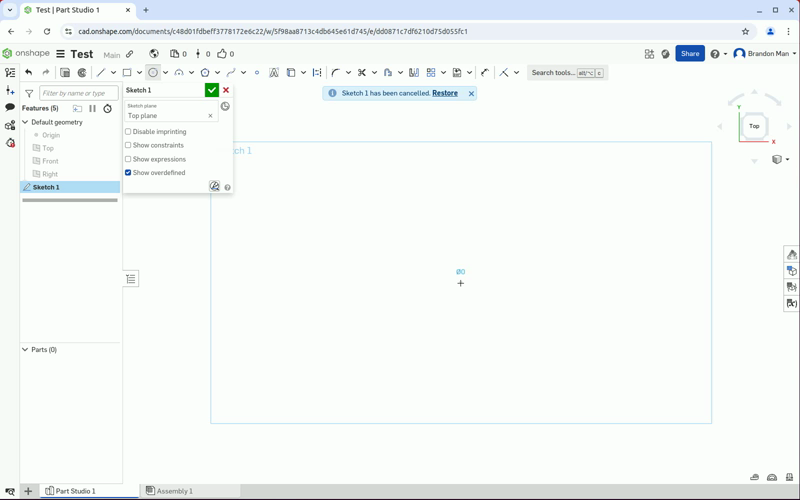
mouse_move(491, 282)
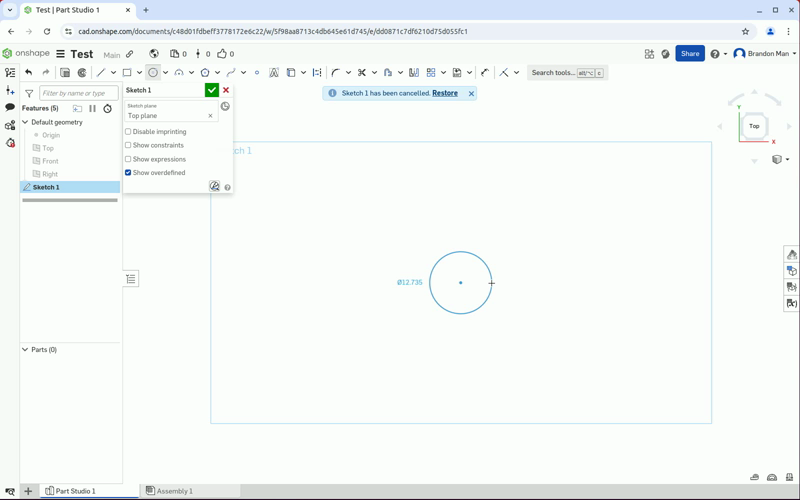
click(491, 282)
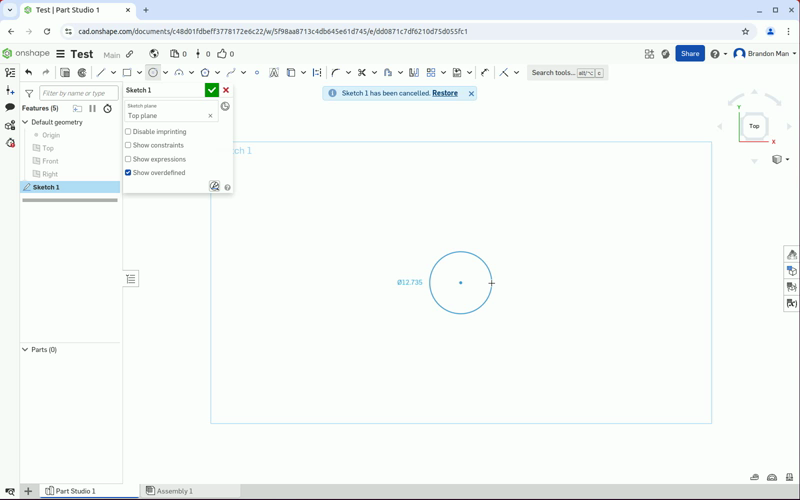
key(esc)
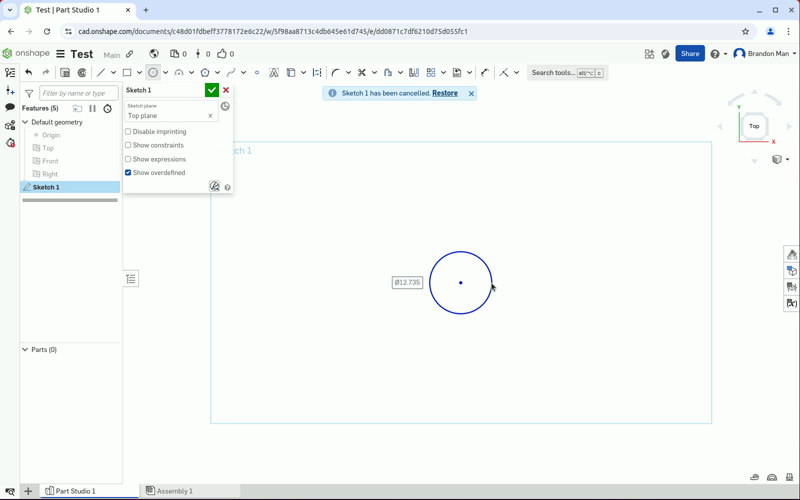
key(c)
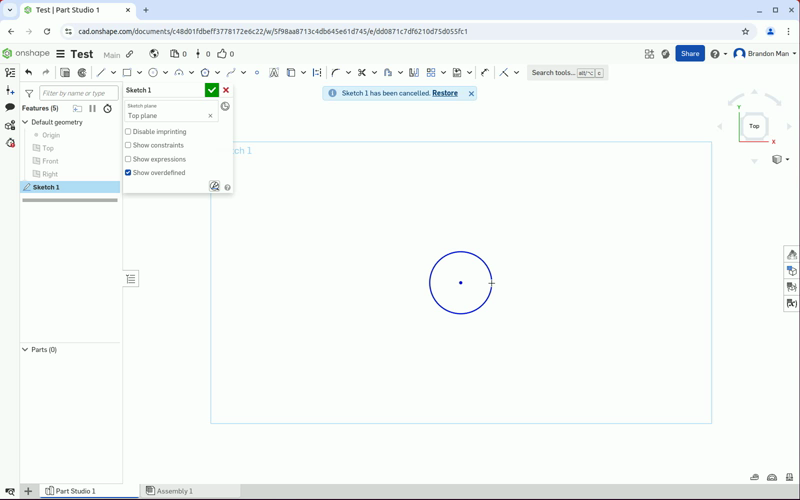
key_down(shift)
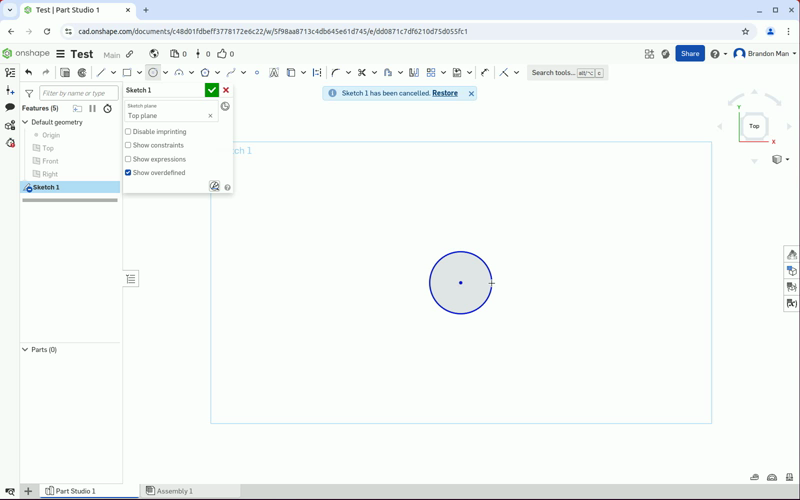
mouse_move(460, 282)
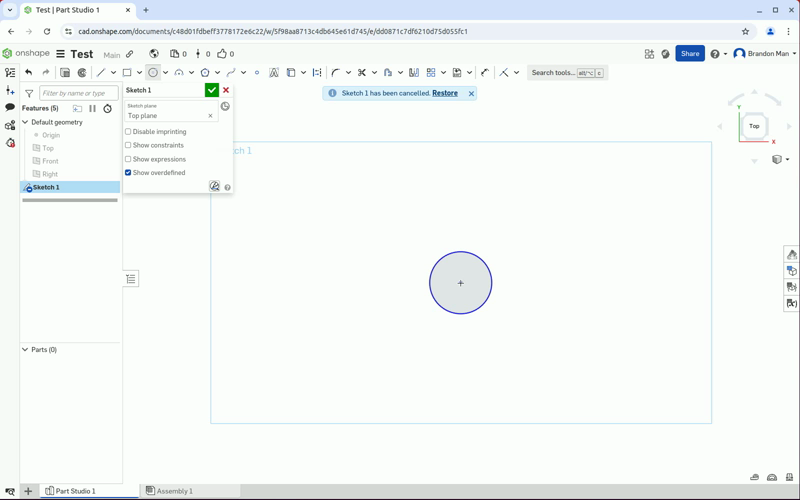
click(460, 282)
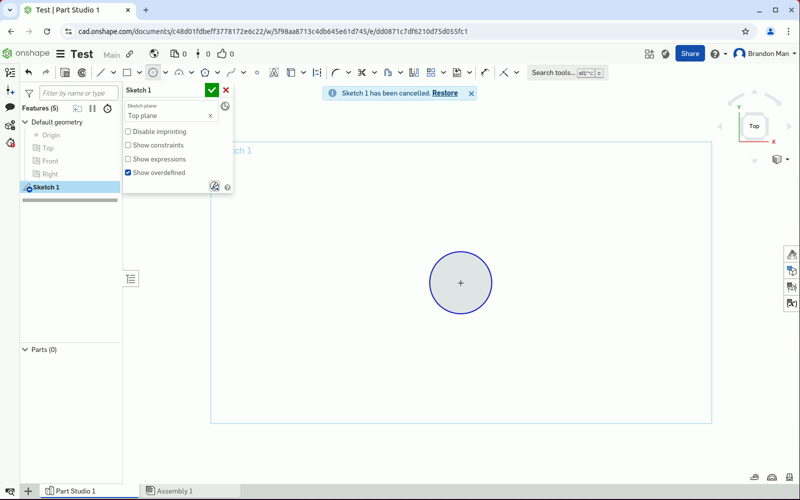
key_up(shift)
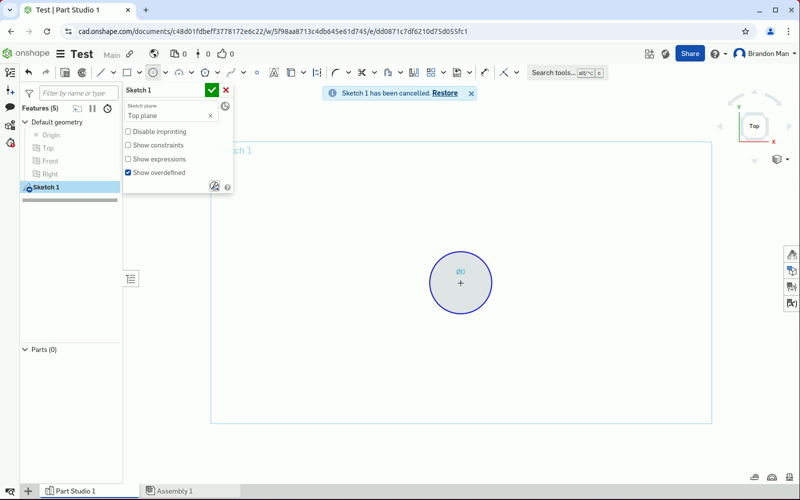
mouse_move(476, 282)
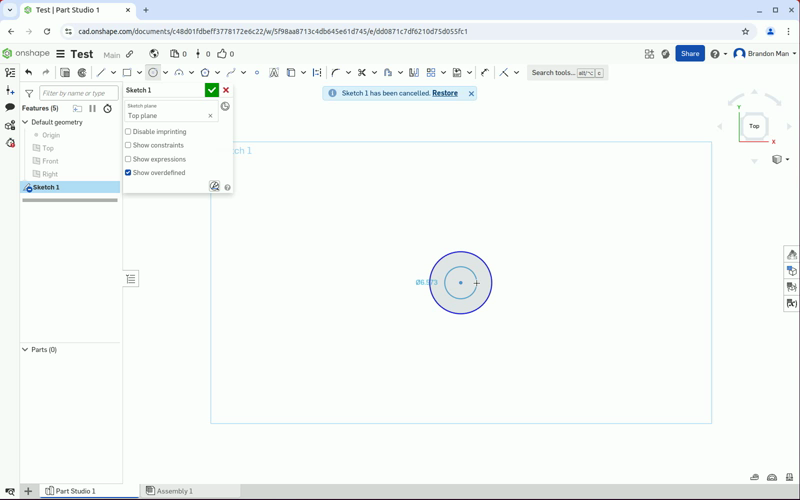
click(476, 282)
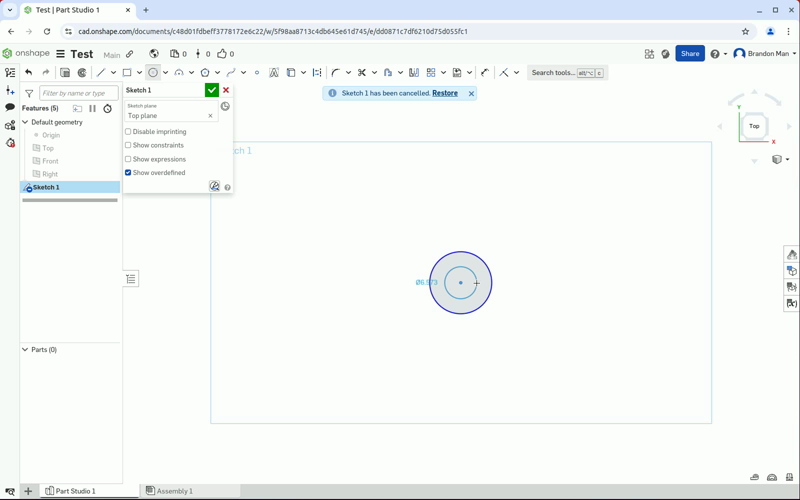
key(esc)
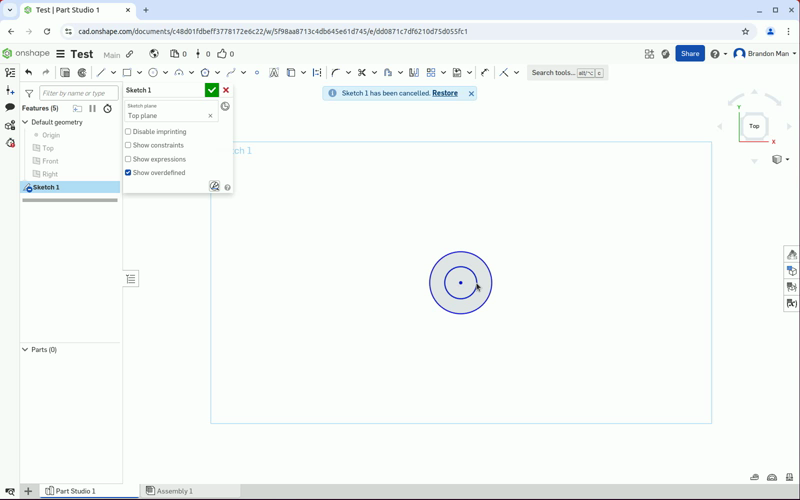
mouse_move(447, 295)
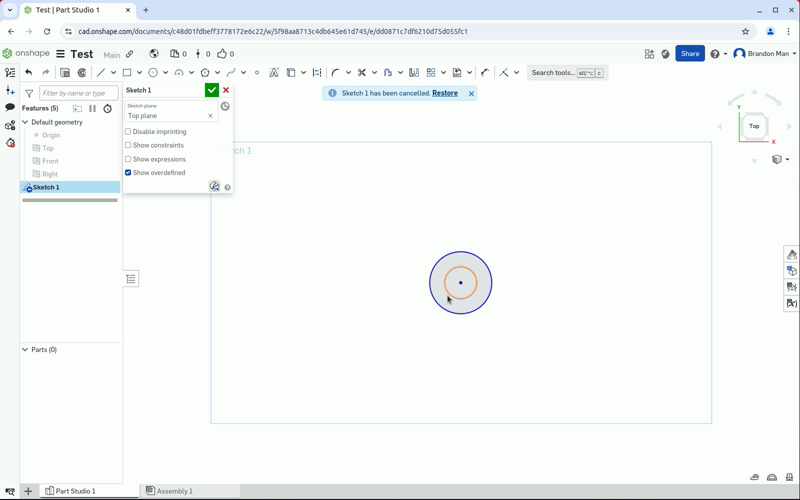
click(447, 295)
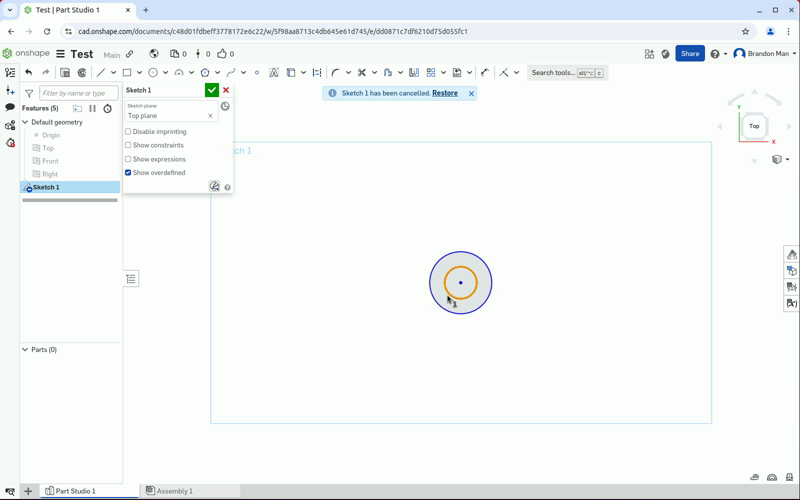
mouse_move(73, 352)
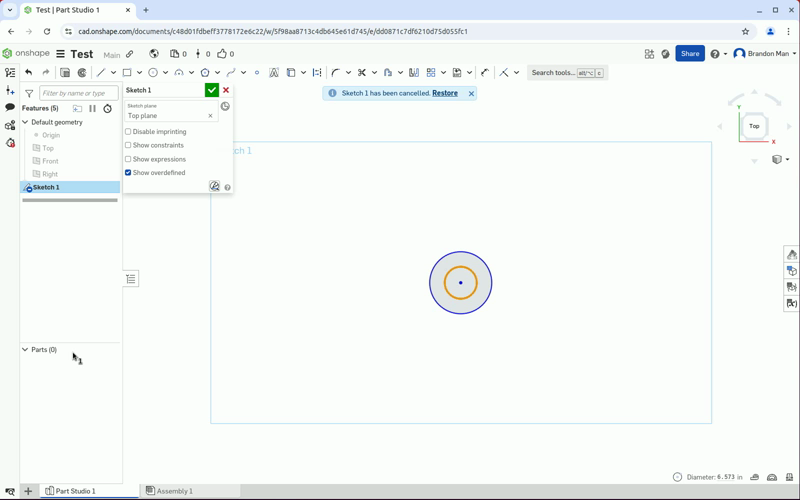
key(shift+y)
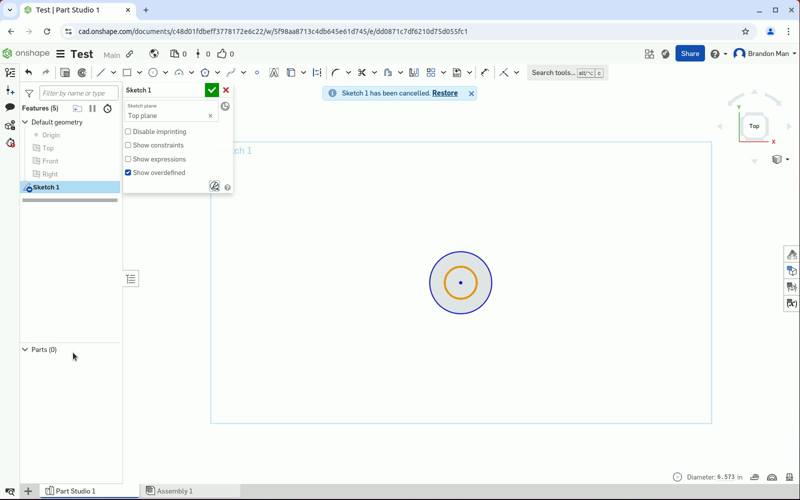
key(shift+e)
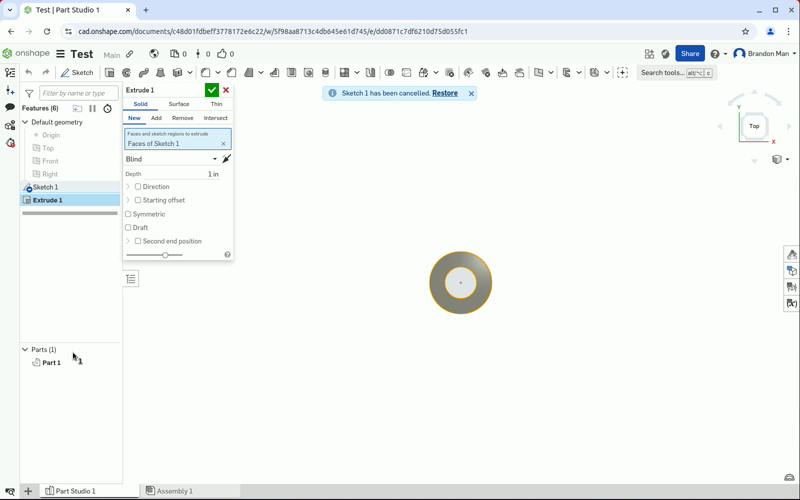
mouse_move(143, 106)
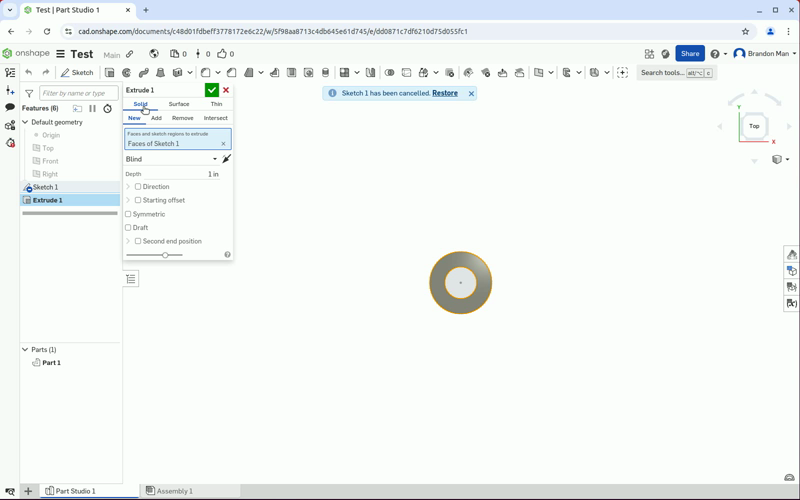
click(143, 106)
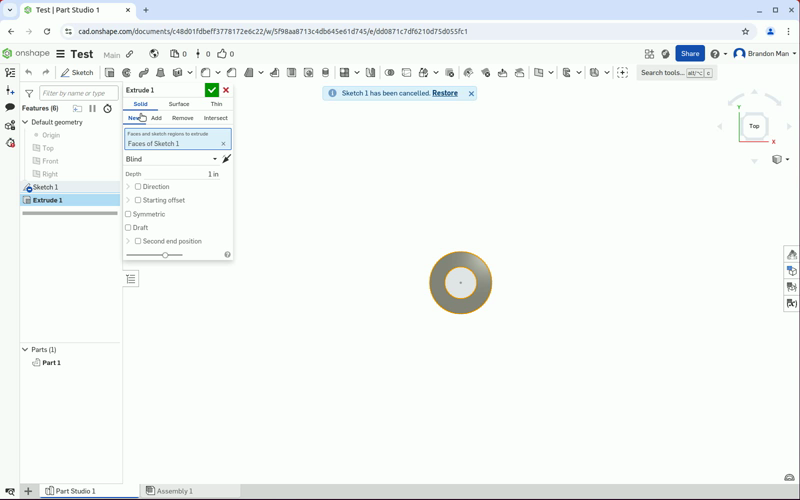
mouse_move(137, 120)
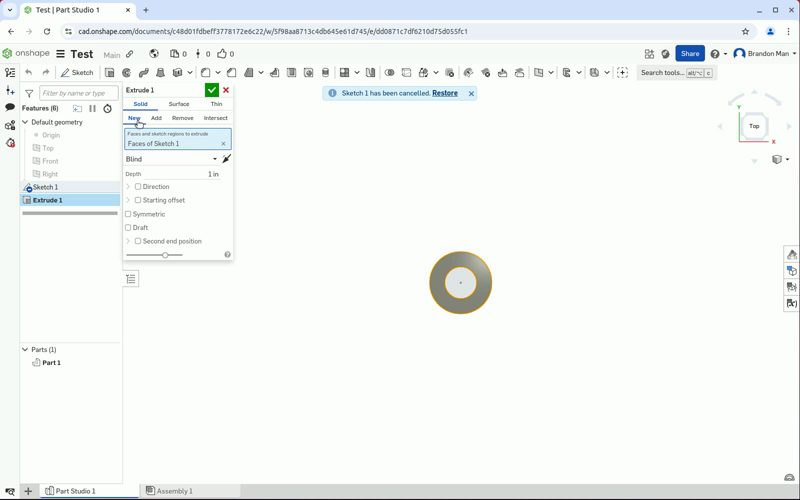
click(137, 120)
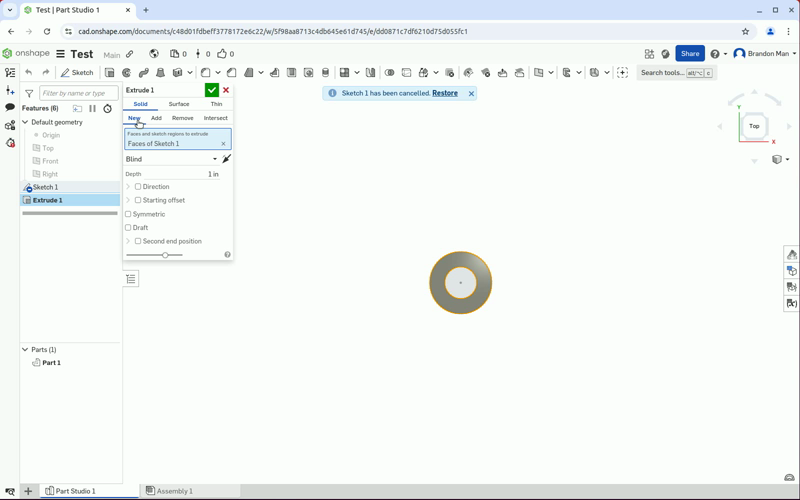
key(tab, 4)
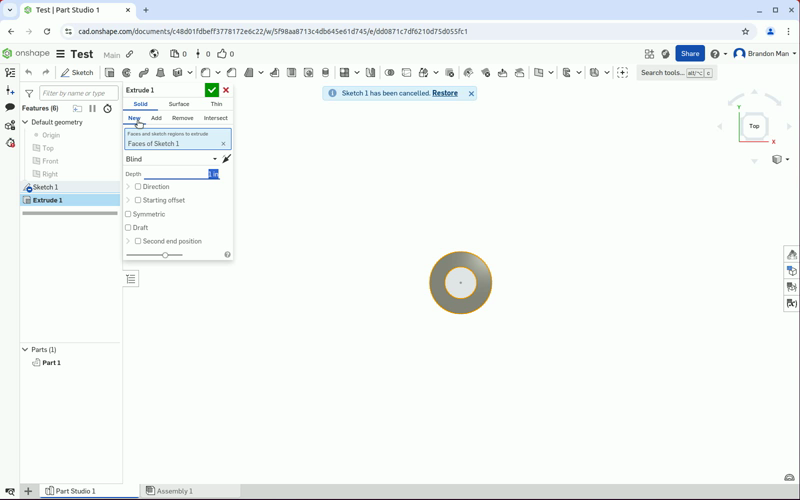
text(11.554)
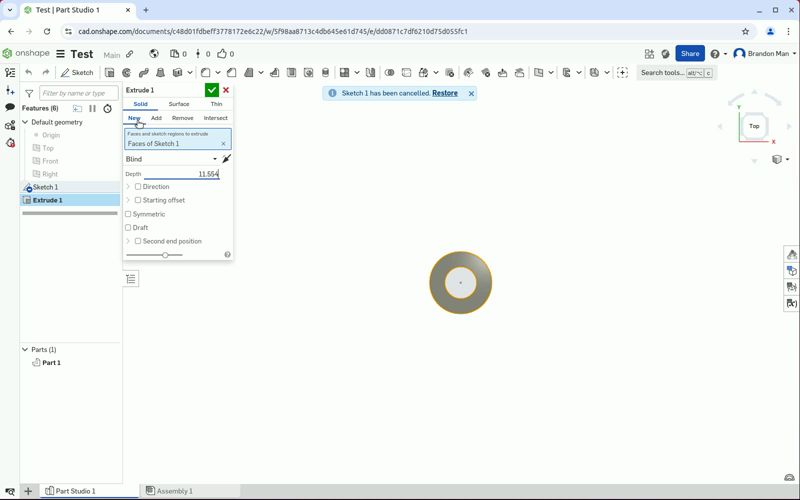
key(enter)
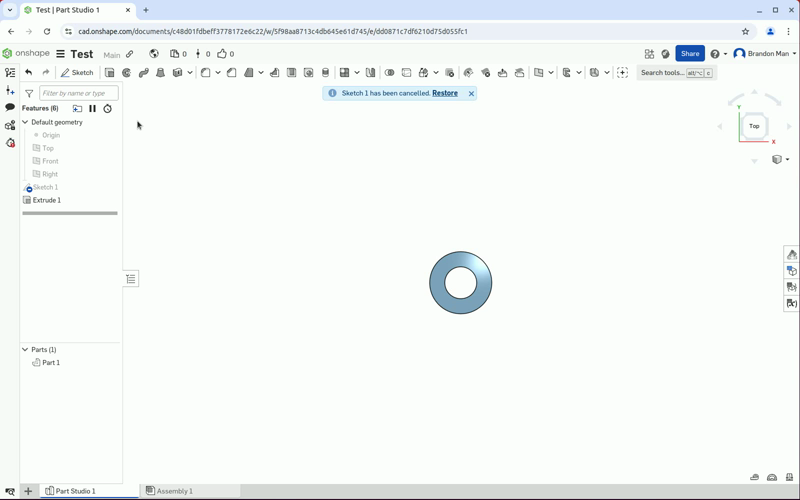
key(shift+h)
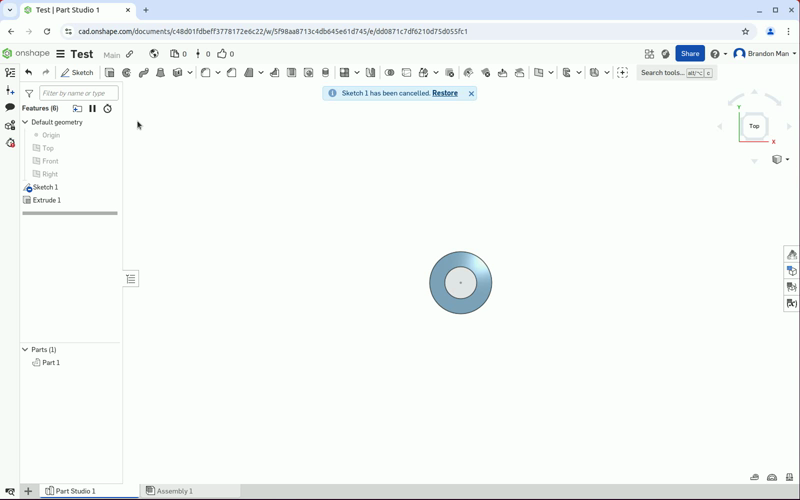
key(shift+h)
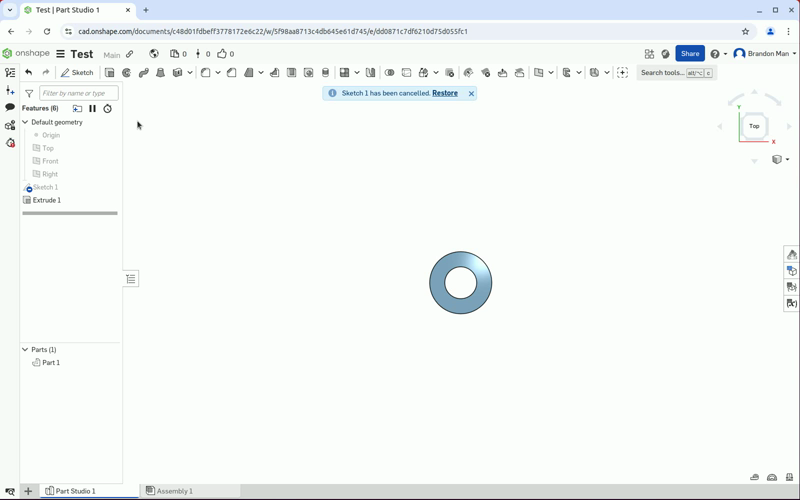
mouse_move(73, 189)
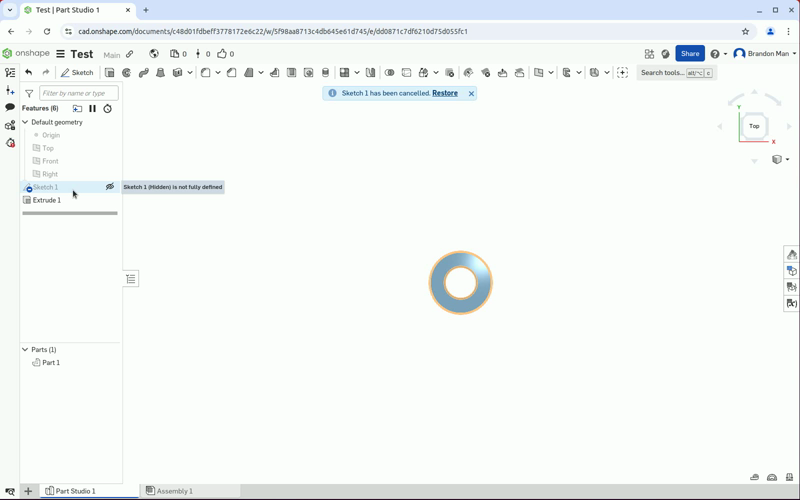
click(73, 189)
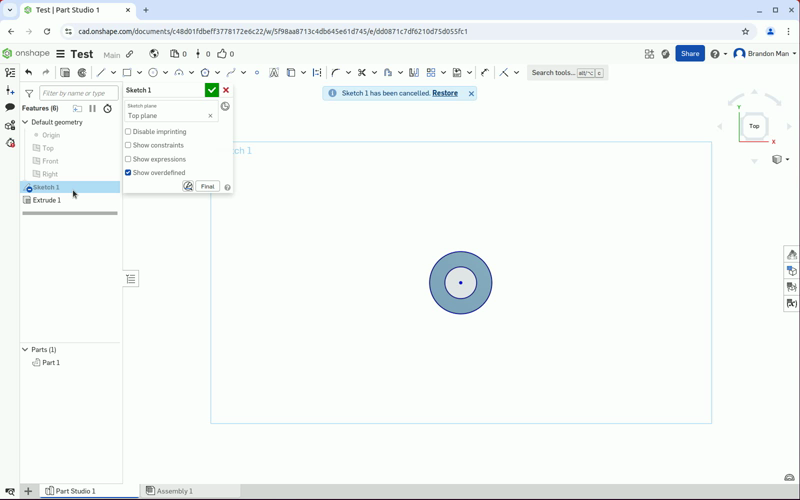
mouse_move(229, 92)
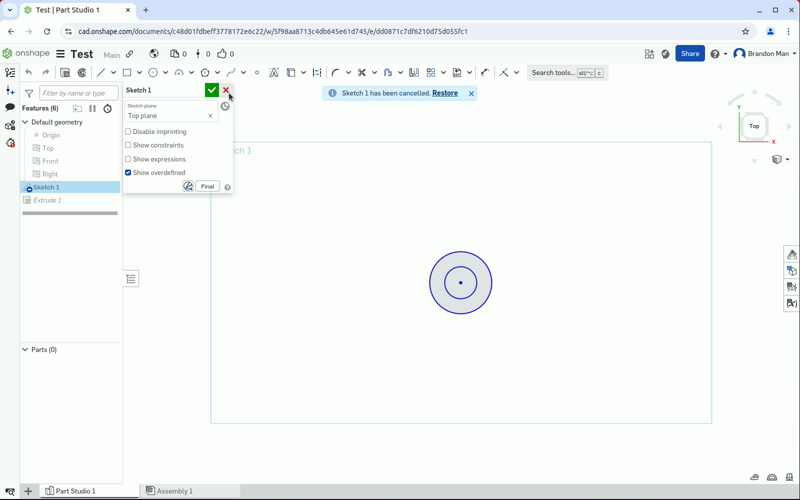
click(229, 92)
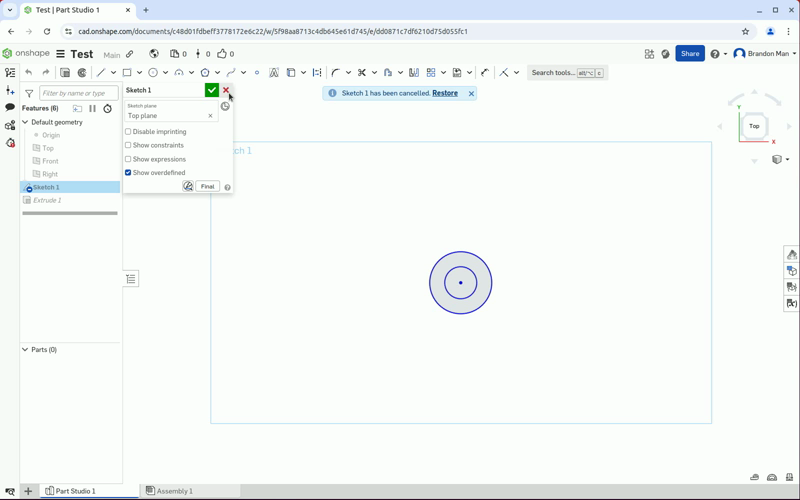
key(shift+s)
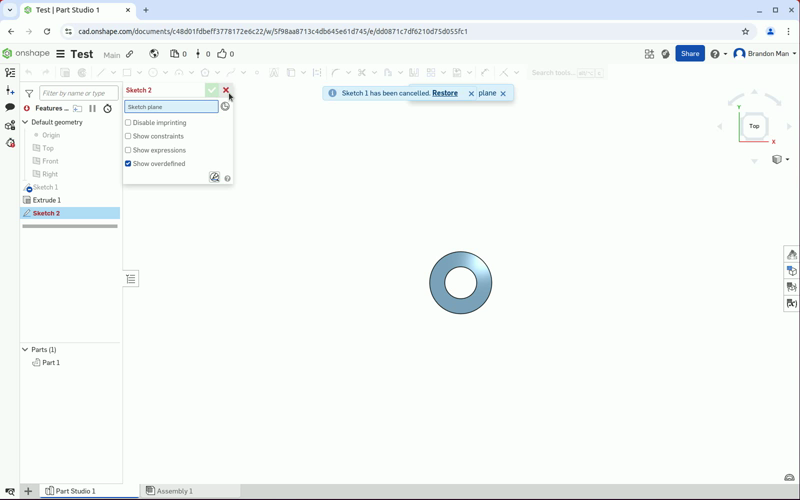
mouse_move(73, 150)
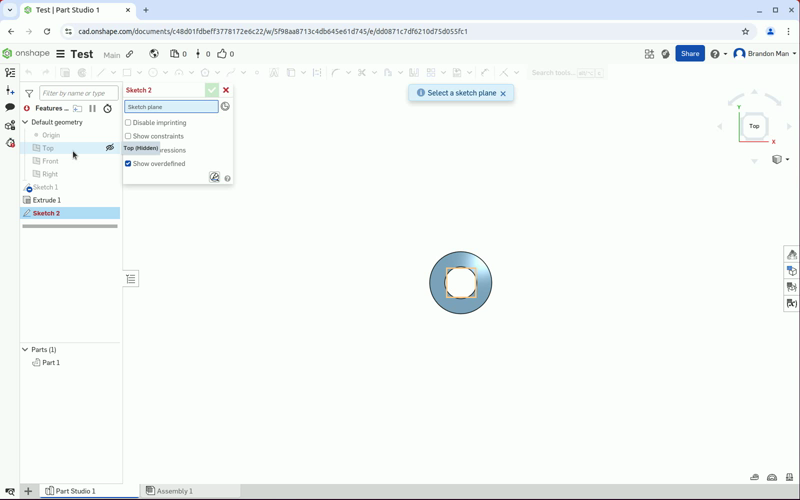
click(73, 150)
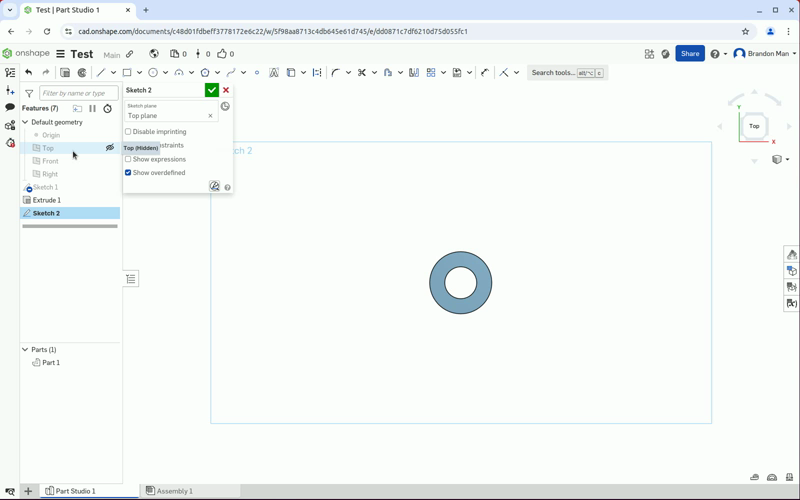
mouse_move(73, 352)
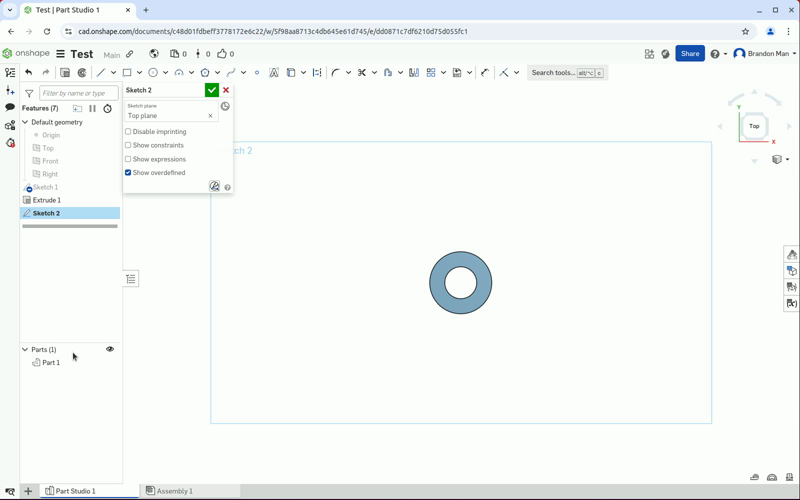
key(y)
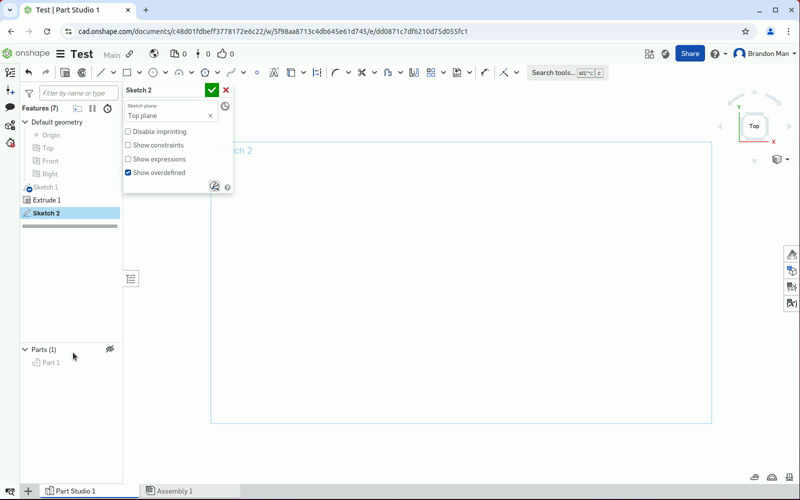
key(a)
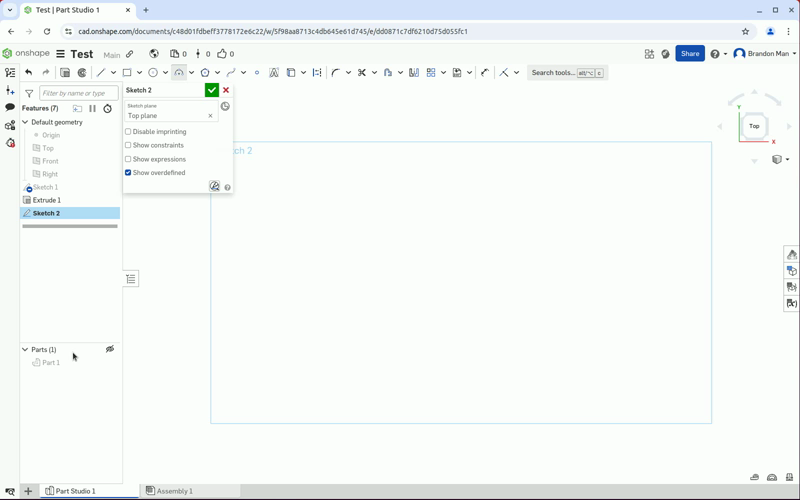
key_down(shift)
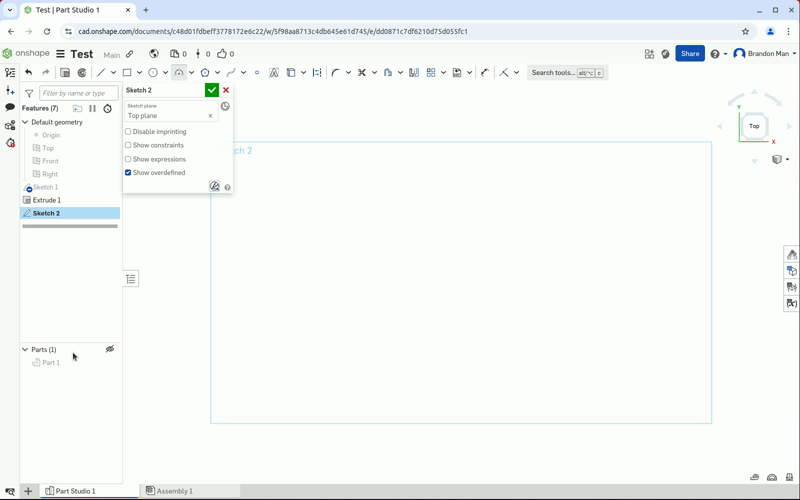
mouse_move(430, 278)
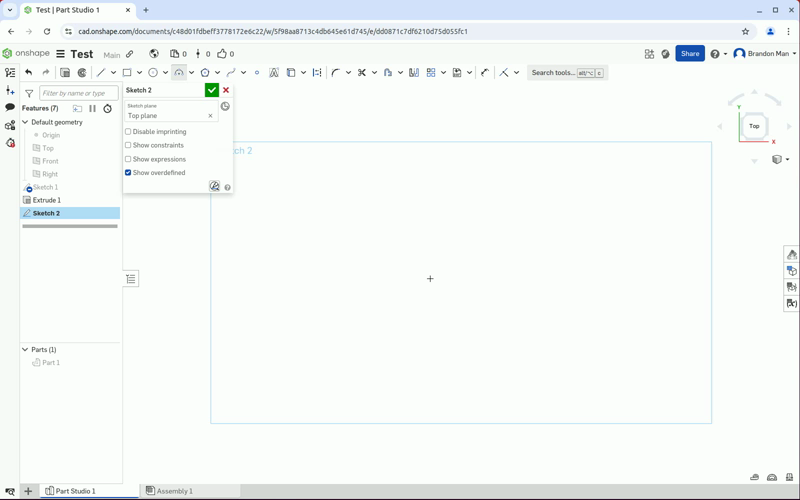
click(430, 278)
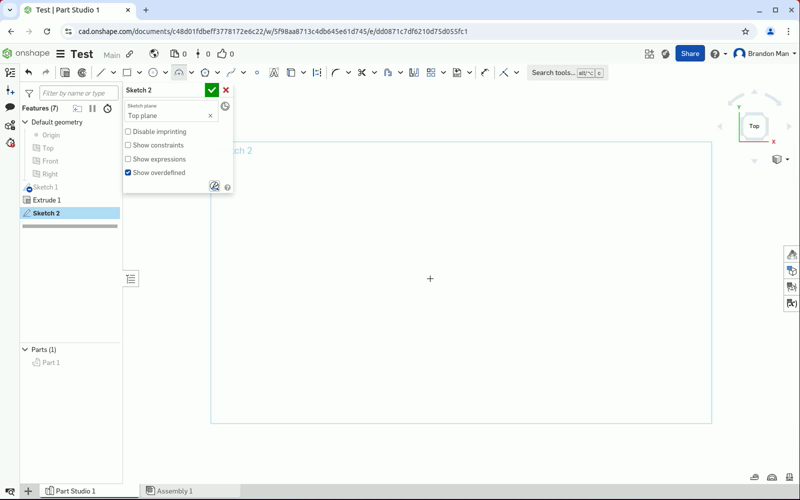
key_up(shift)
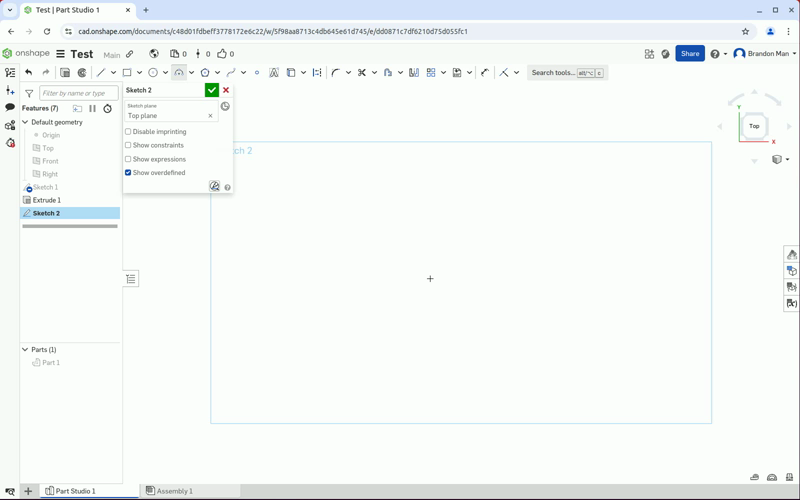
key_down(shift)
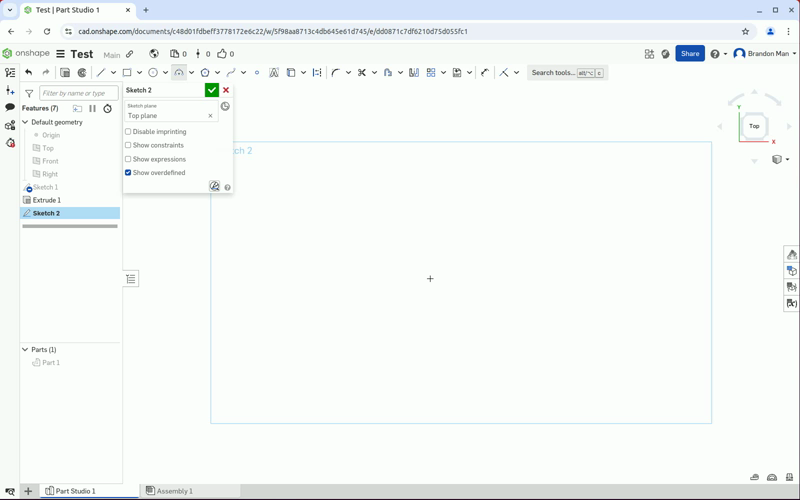
mouse_move(491, 278)
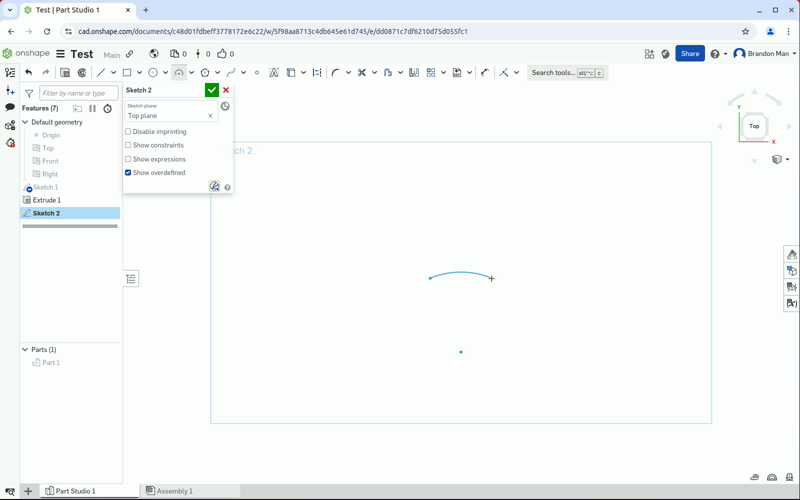
click(491, 278)
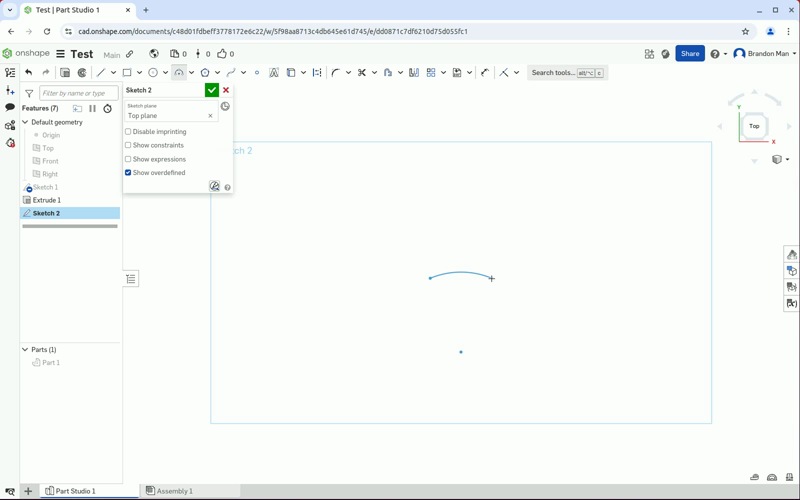
mouse_move(461, 252)
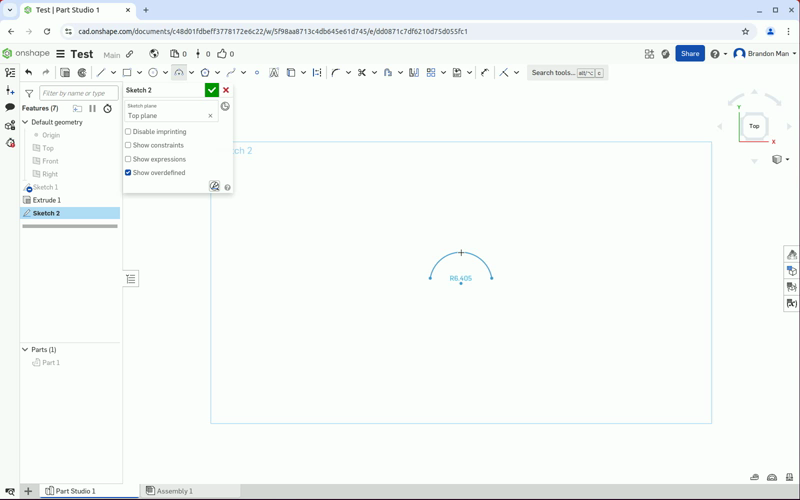
click(461, 252)
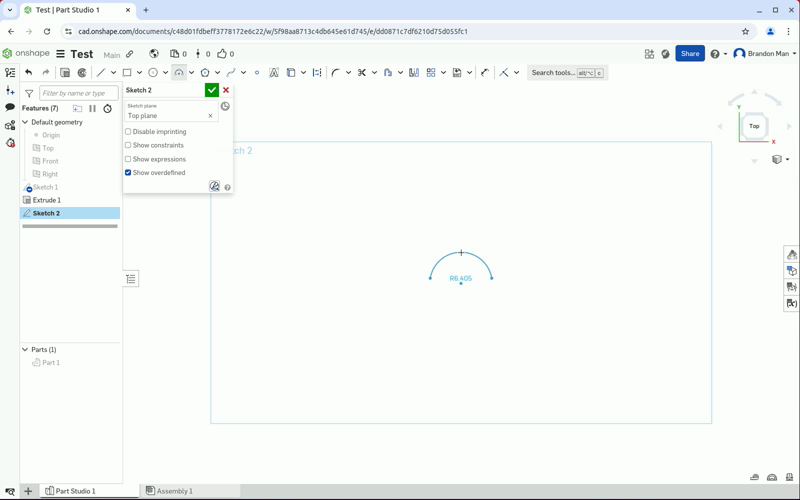
key_up(shift)
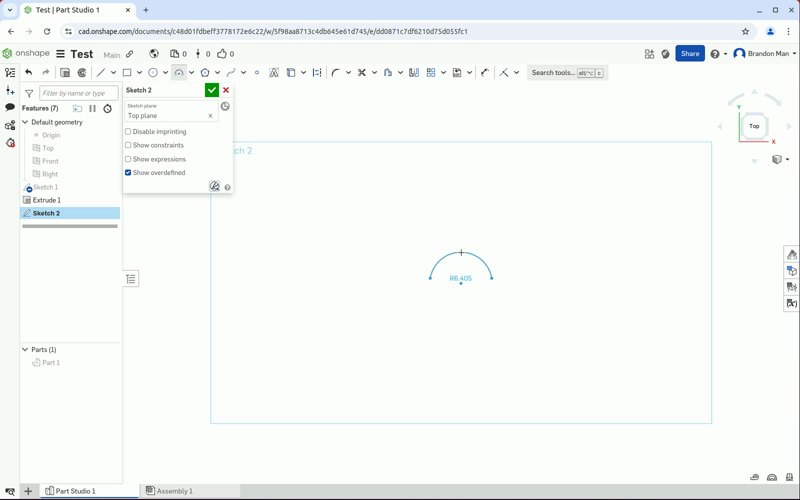
key(esc)
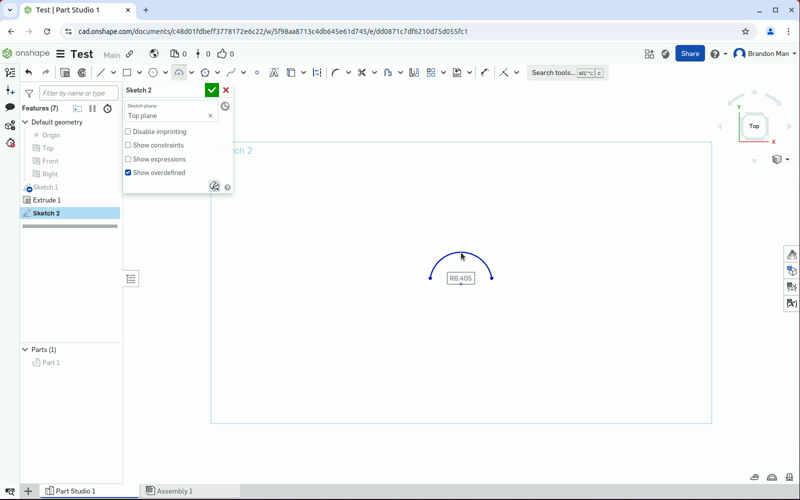
key(l)
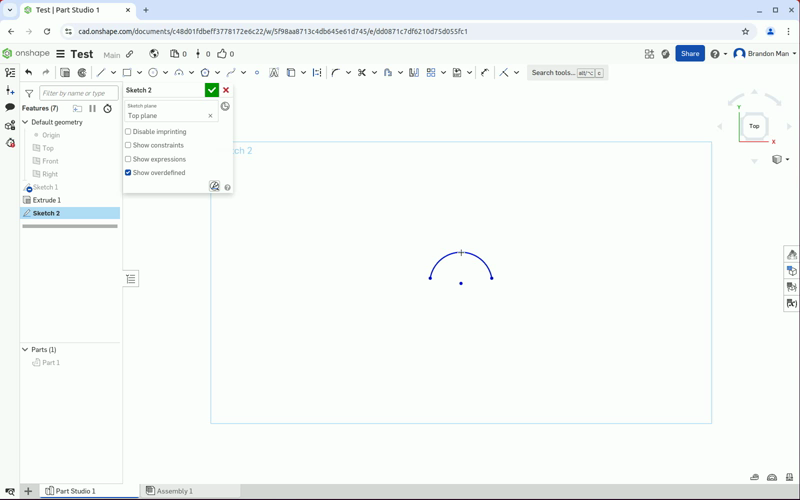
mouse_move(491, 278)
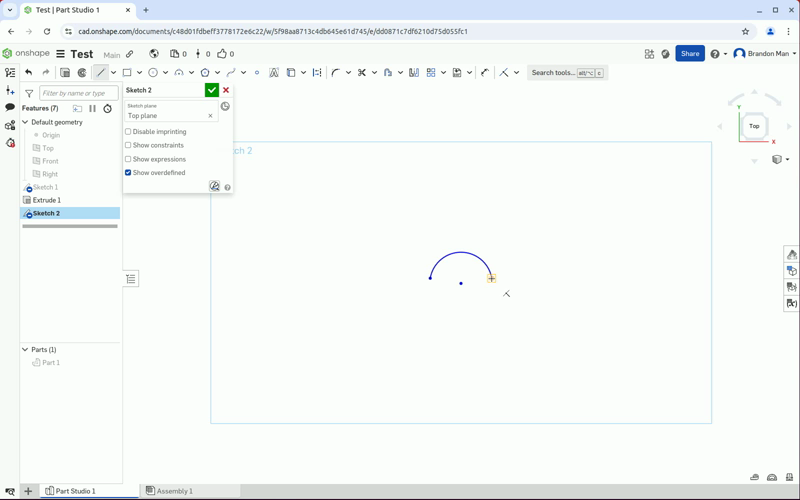
click(491, 278)
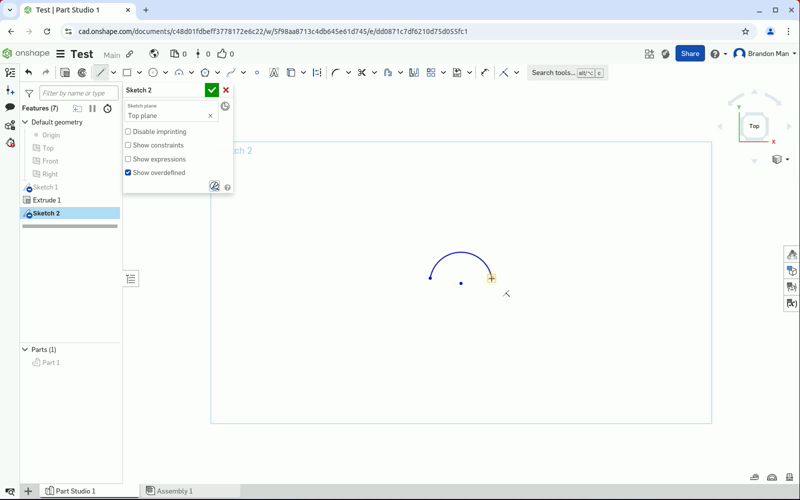
key_down(shift)
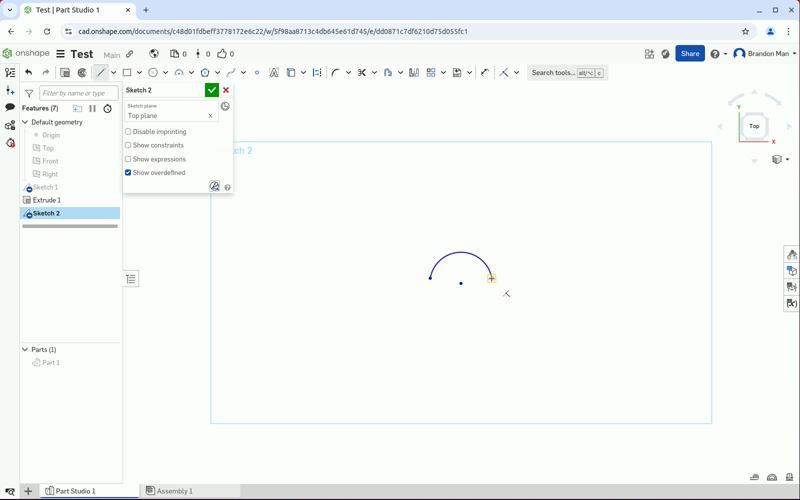
mouse_move(476, 184)
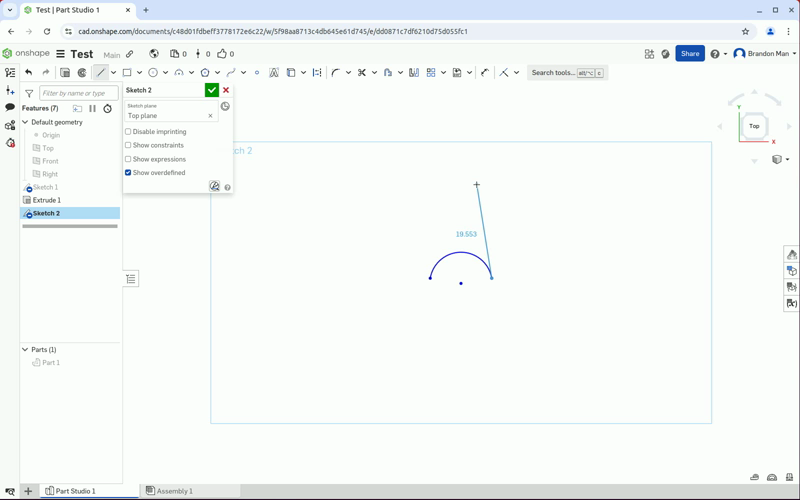
click(476, 184)
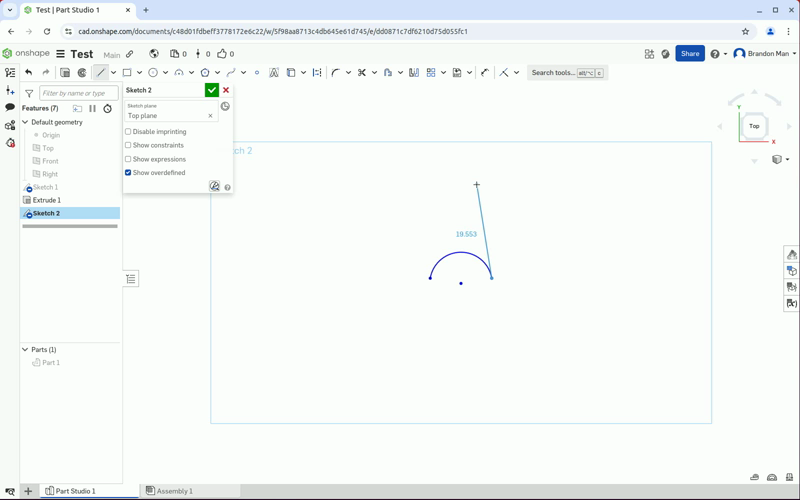
key_up(shift)
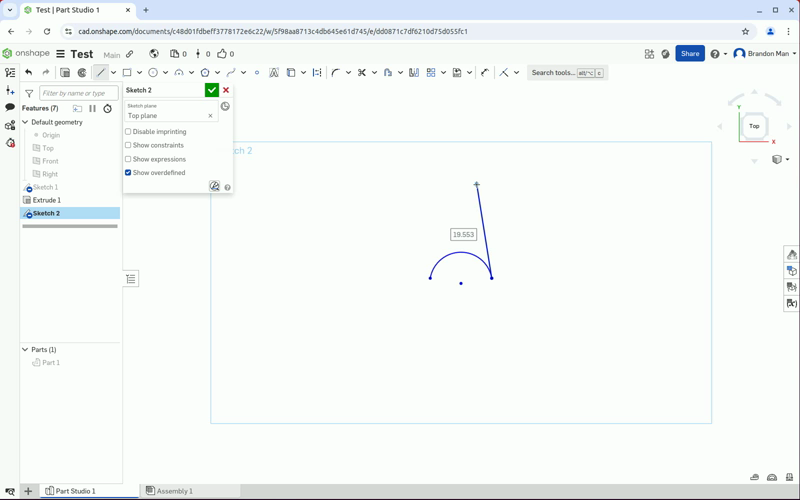
key(esc)
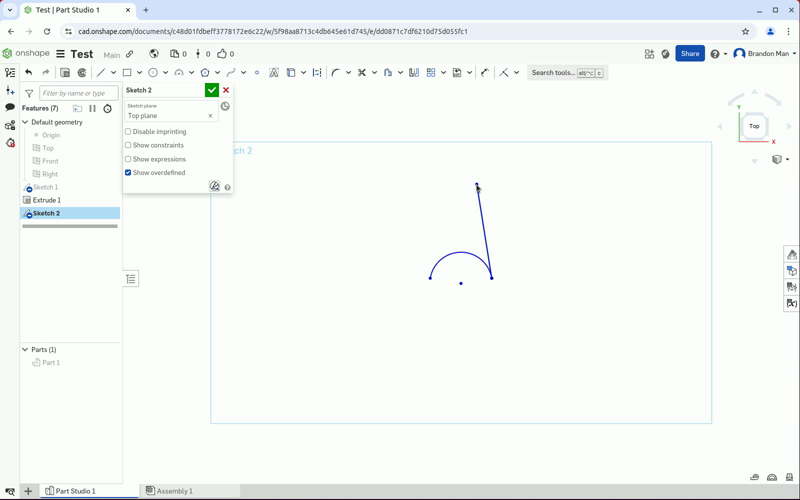
key(a)
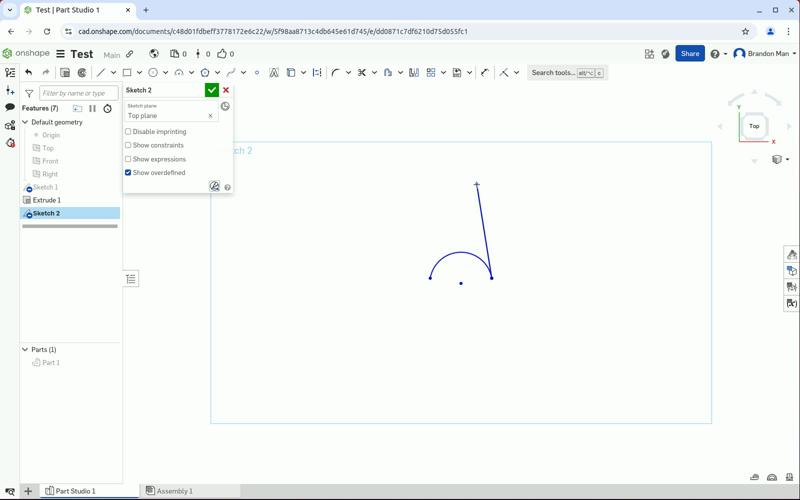
mouse_move(476, 184)
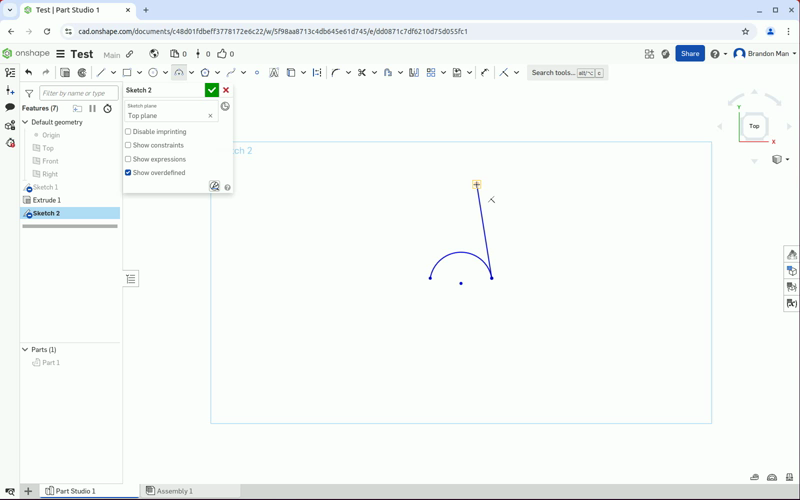
click(476, 184)
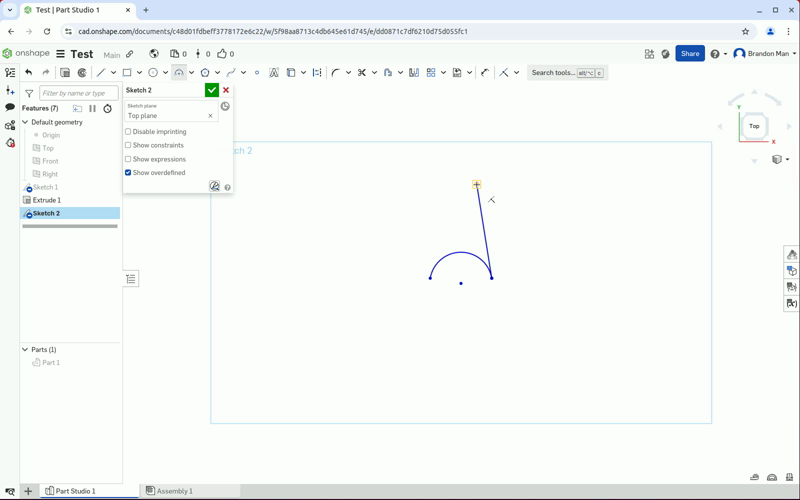
key_down(shift)
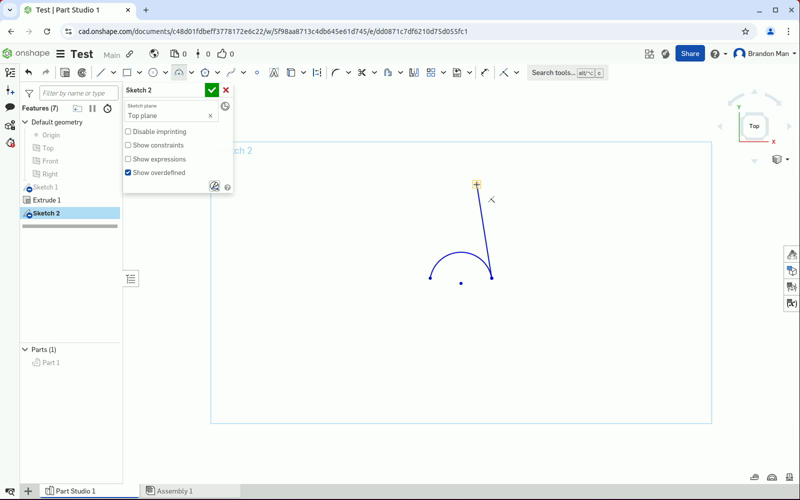
mouse_move(445, 184)
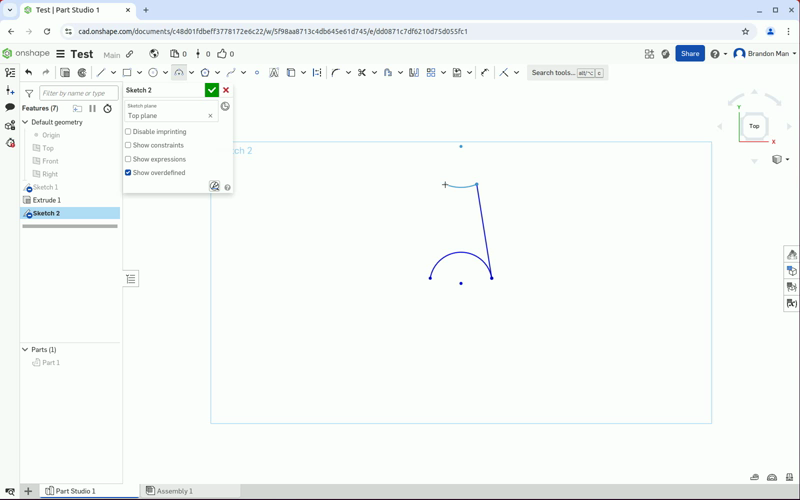
click(445, 184)
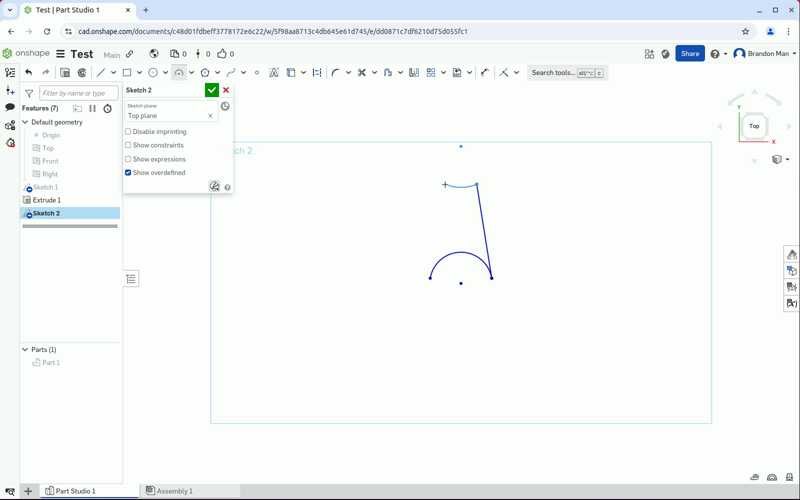
mouse_move(461, 202)
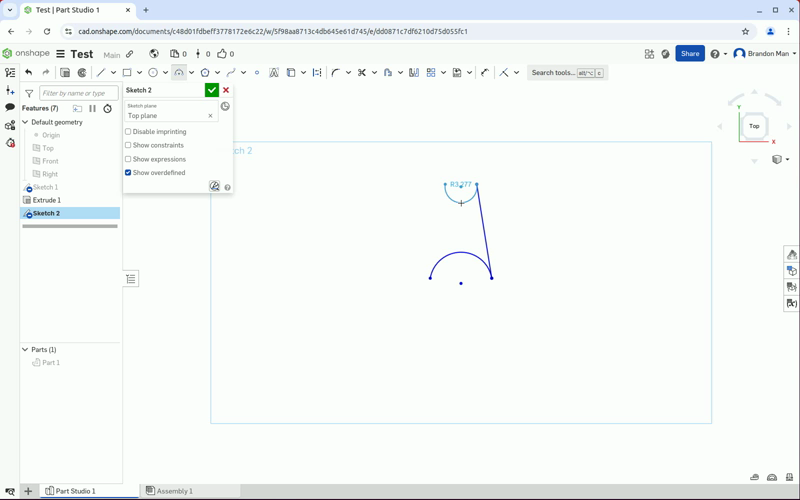
click(461, 202)
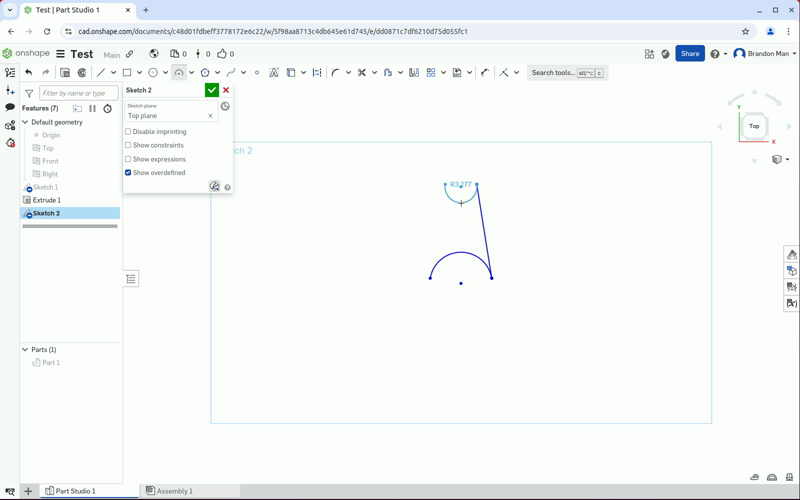
key_up(shift)
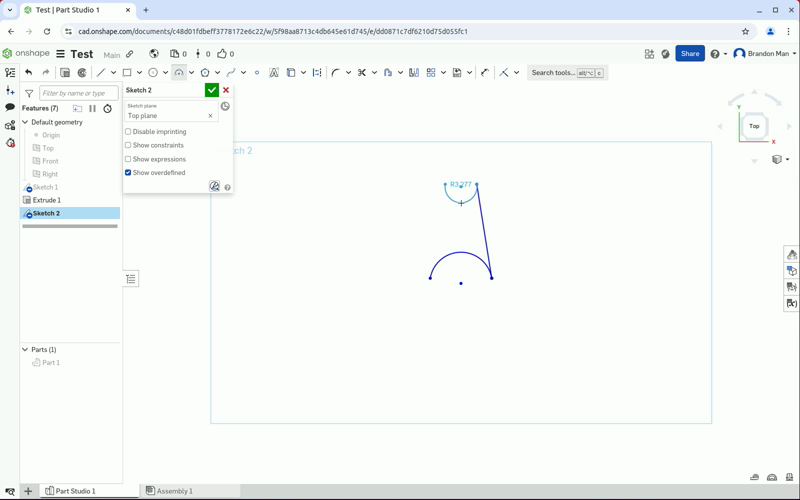
key(esc)
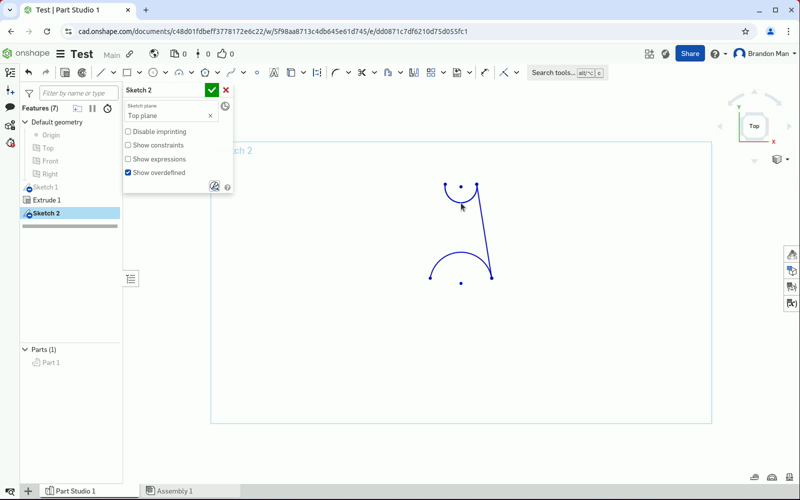
key(l)
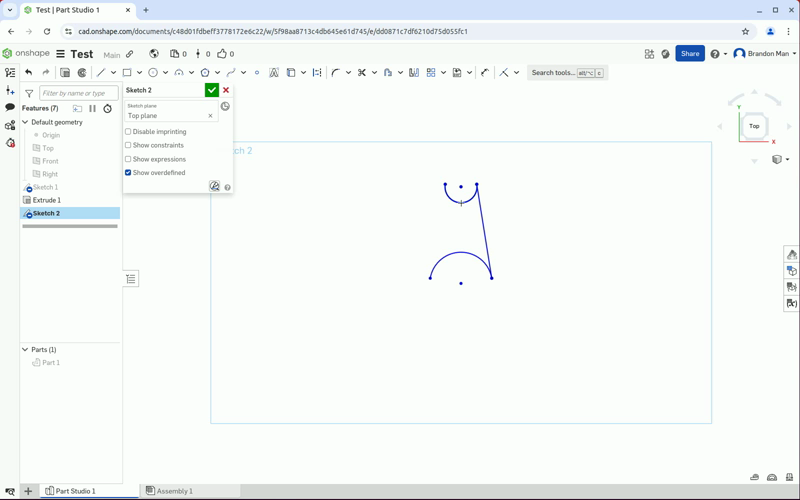
mouse_move(445, 184)
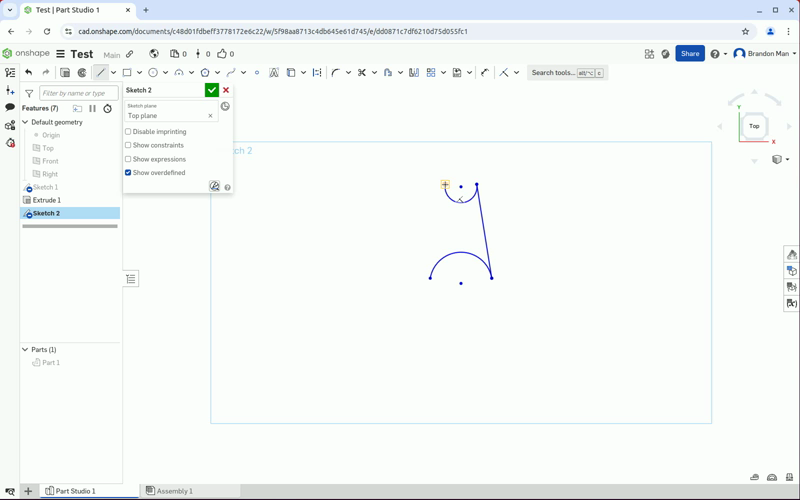
click(445, 184)
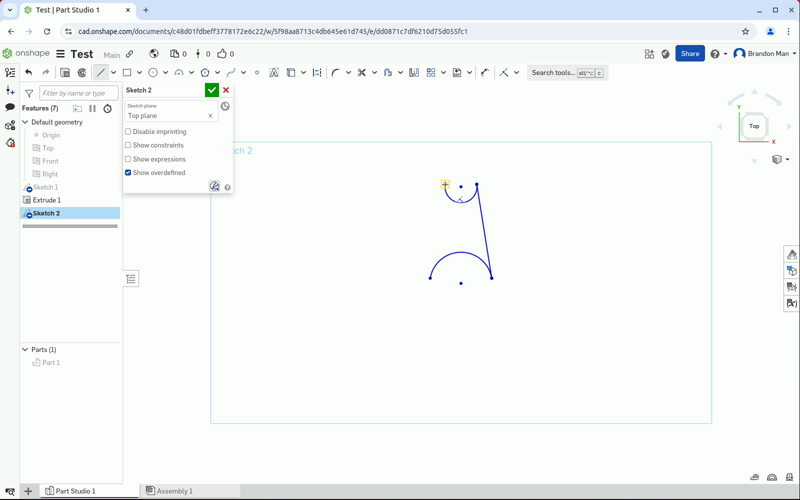
key_down(shift)
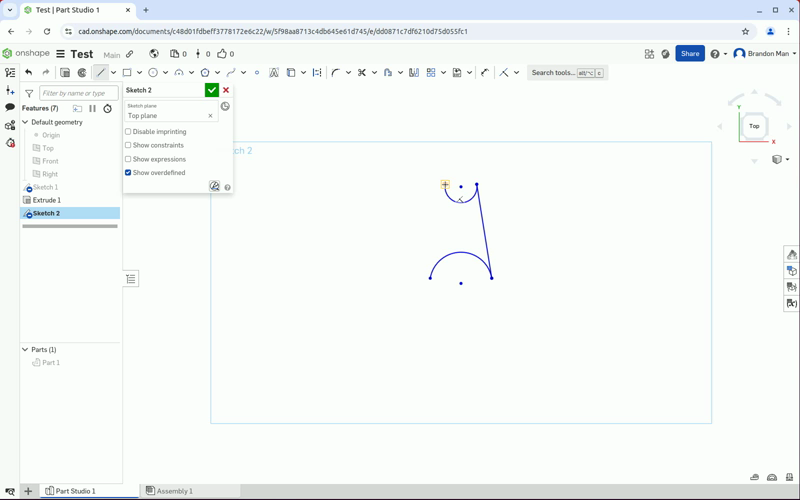
mouse_move(430, 278)
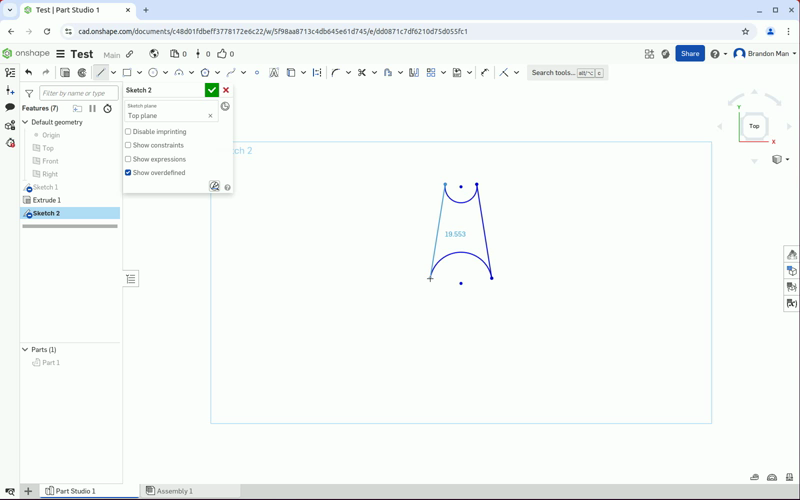
key_up(shift)
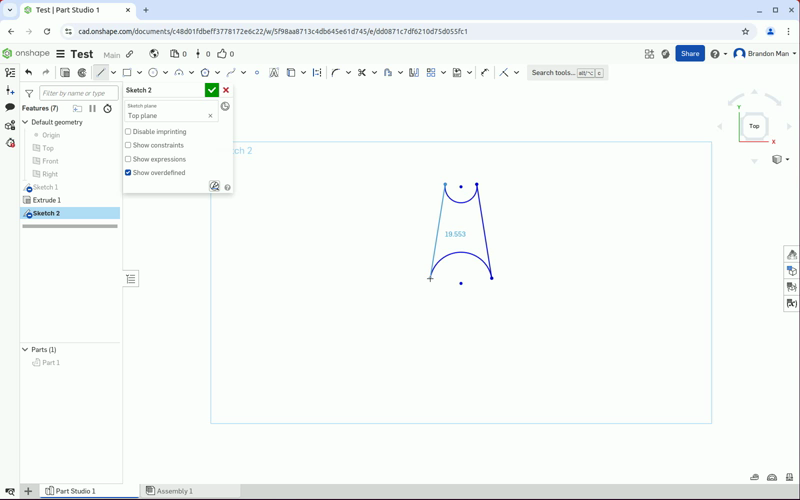
click(430, 278)
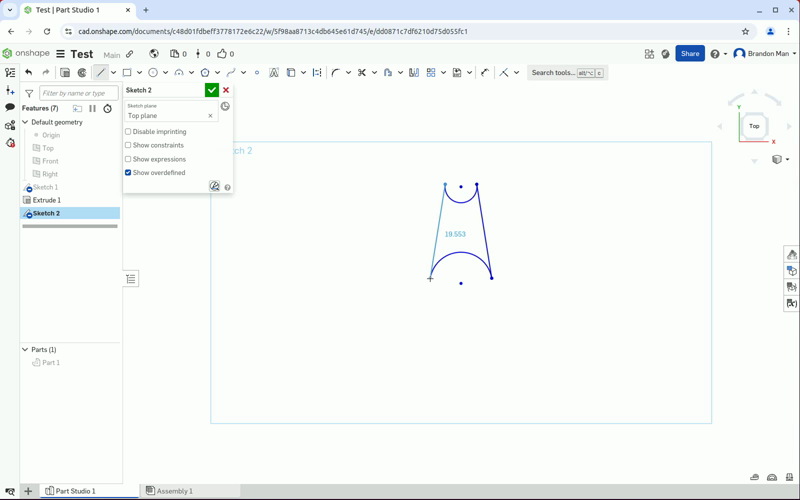
key(esc)
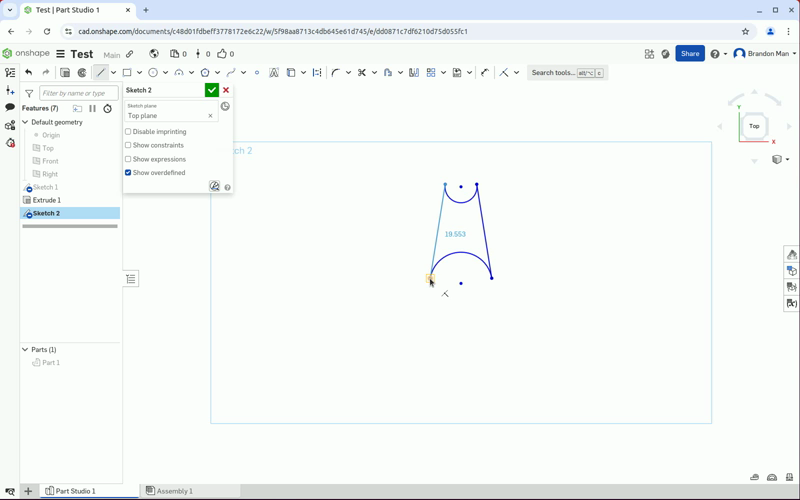
mouse_move(464, 206)
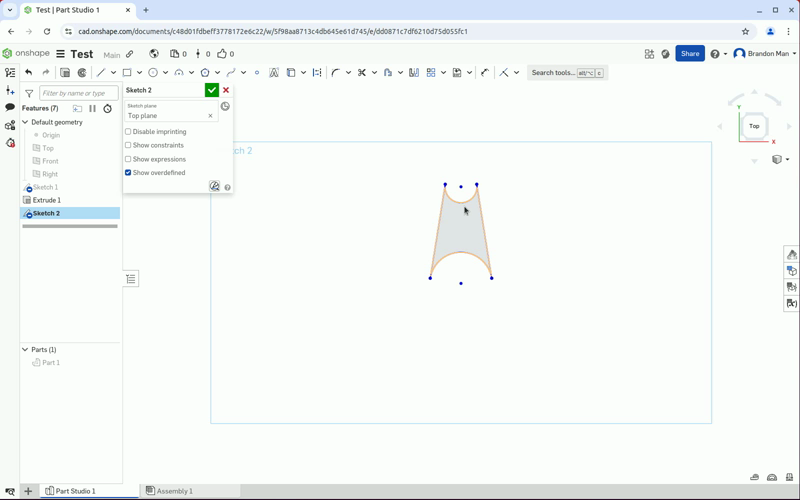
click(464, 206)
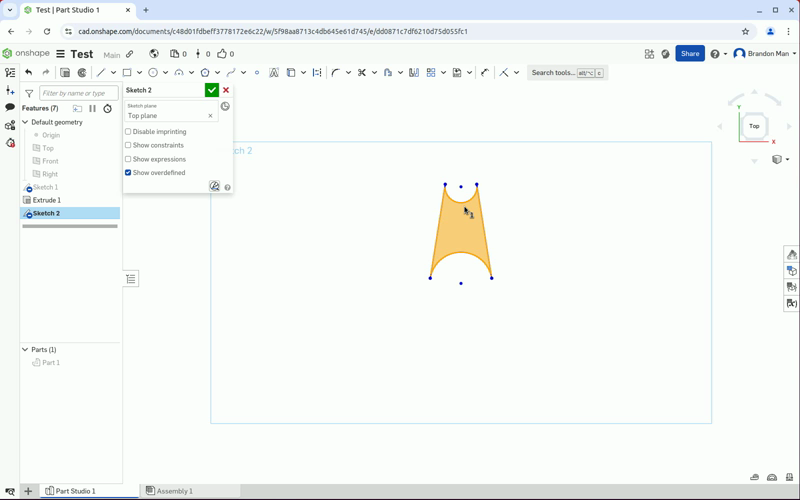
mouse_move(73, 352)
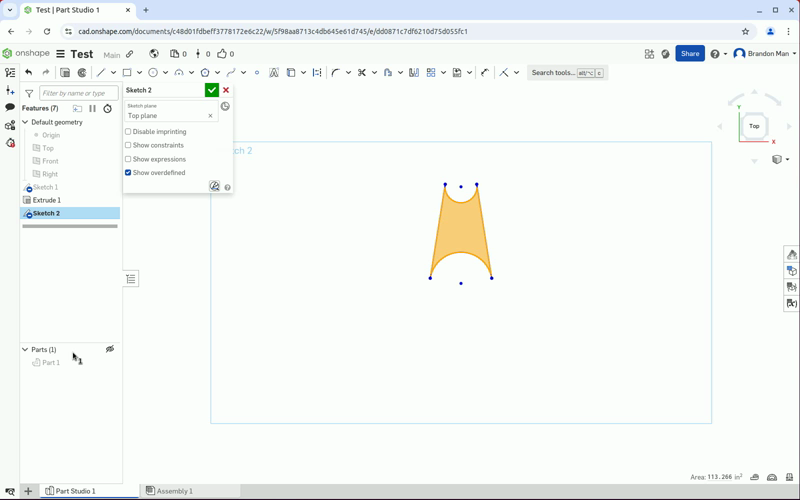
key(shift+y)
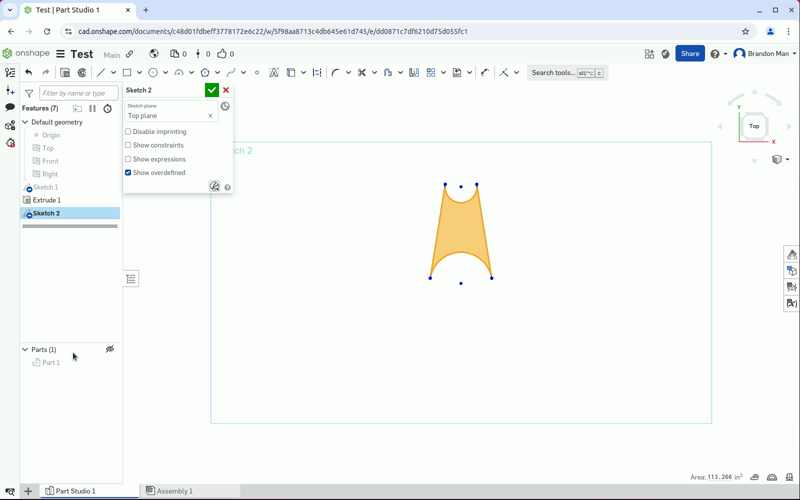
key(shift+e)
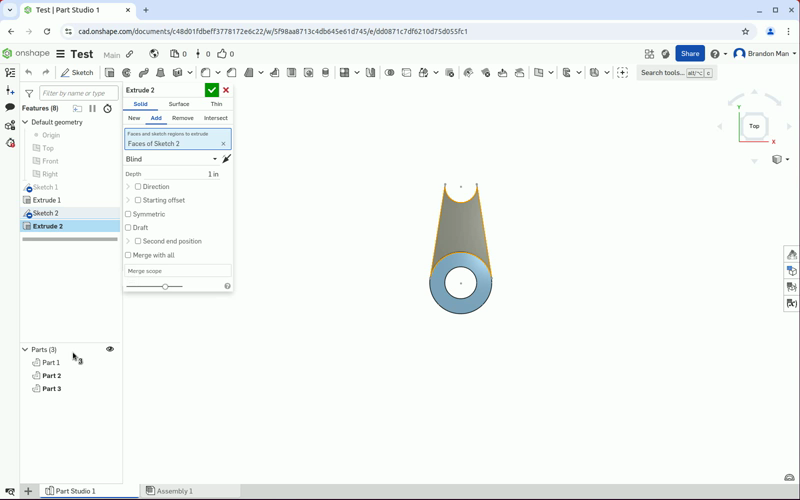
mouse_move(143, 106)
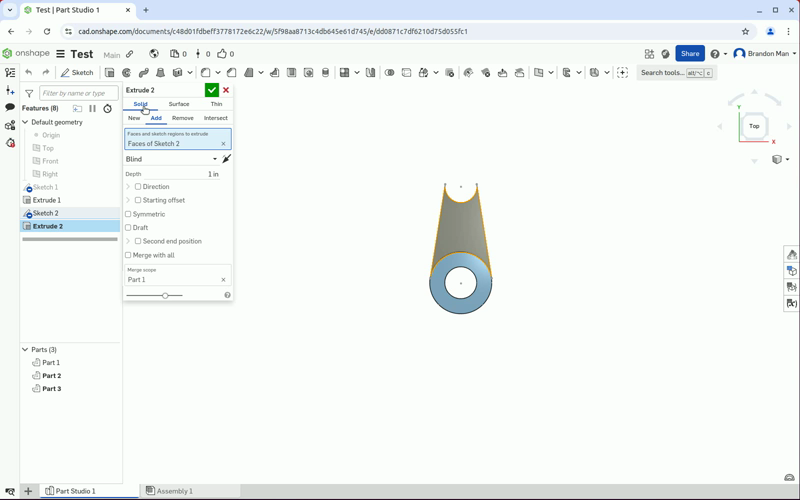
click(143, 106)
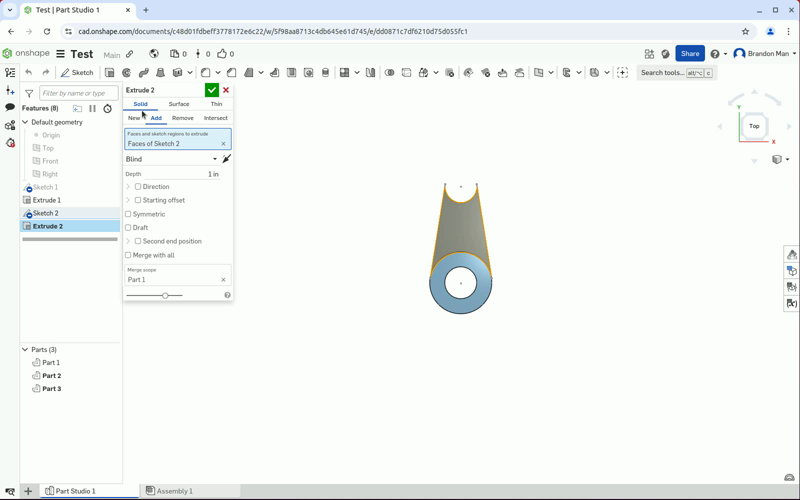
mouse_move(137, 120)
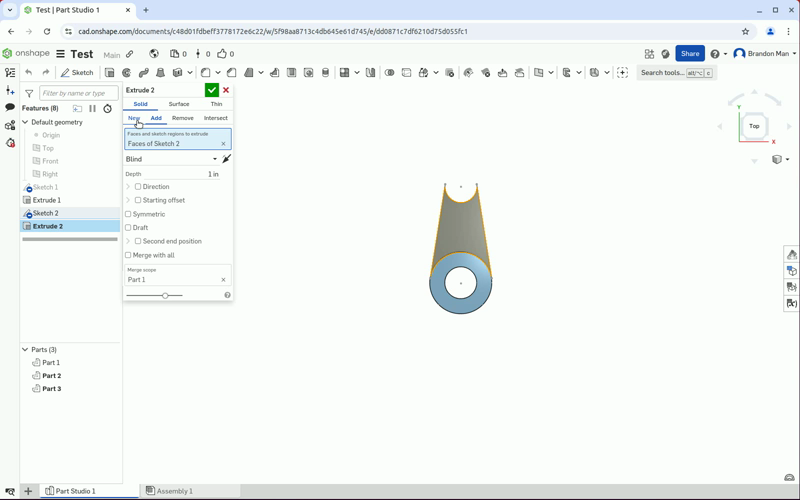
click(137, 120)
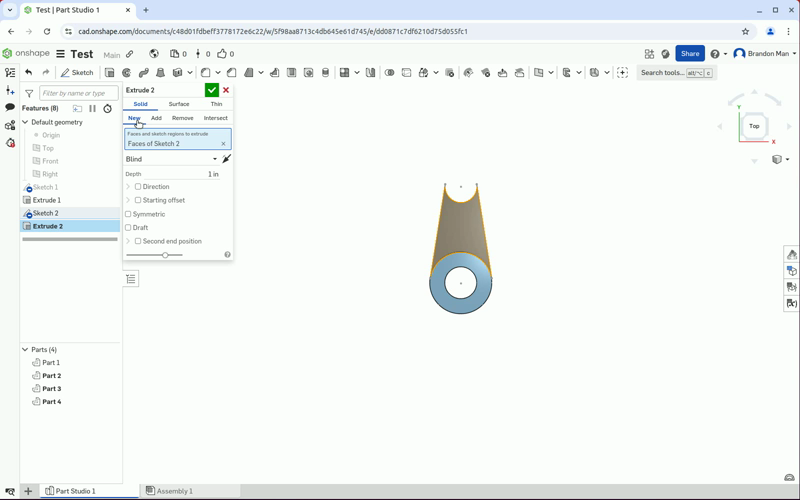
key(tab, 4)
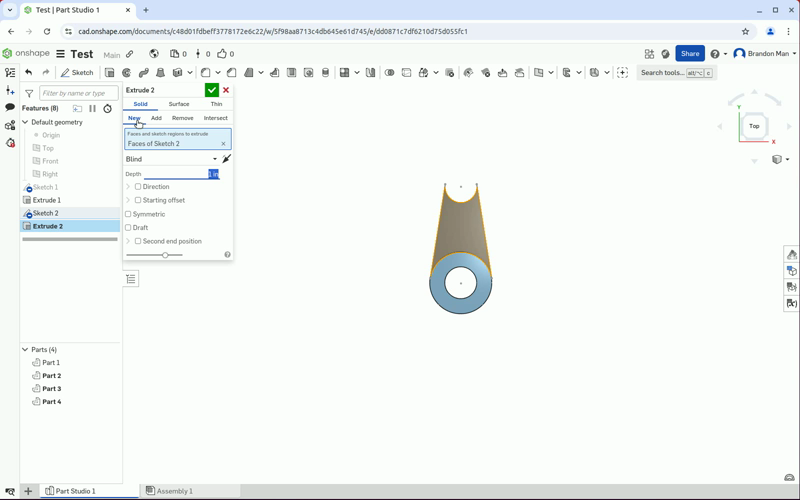
text(11.554)
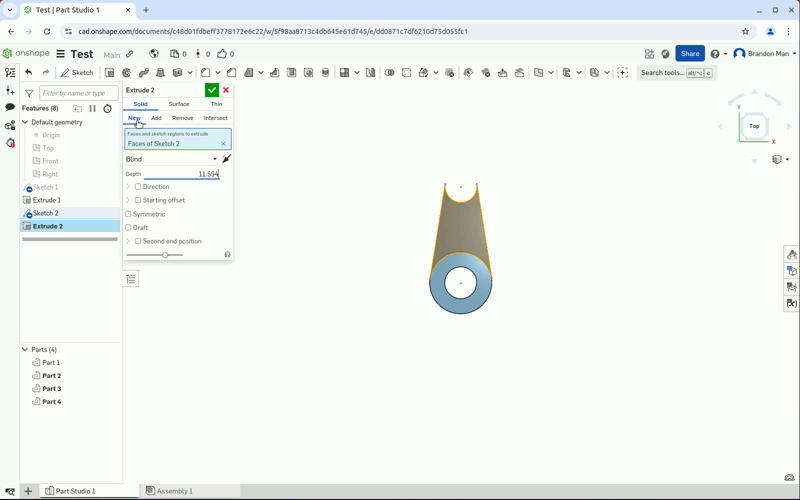
key(enter)
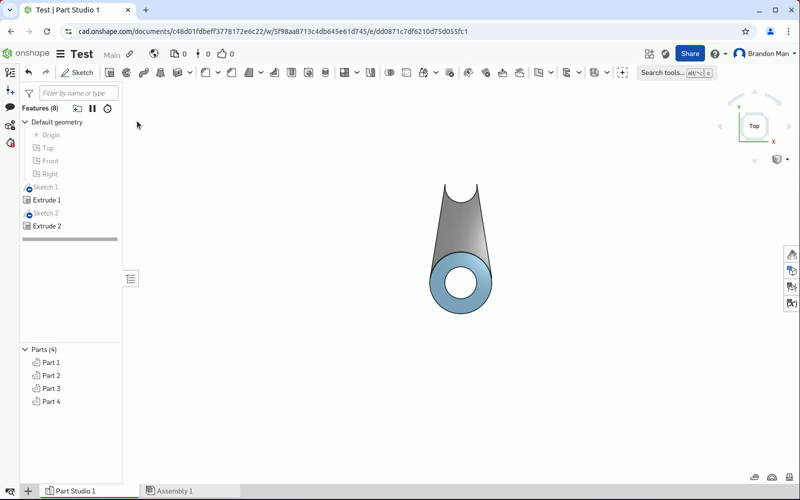
key(shift+h)
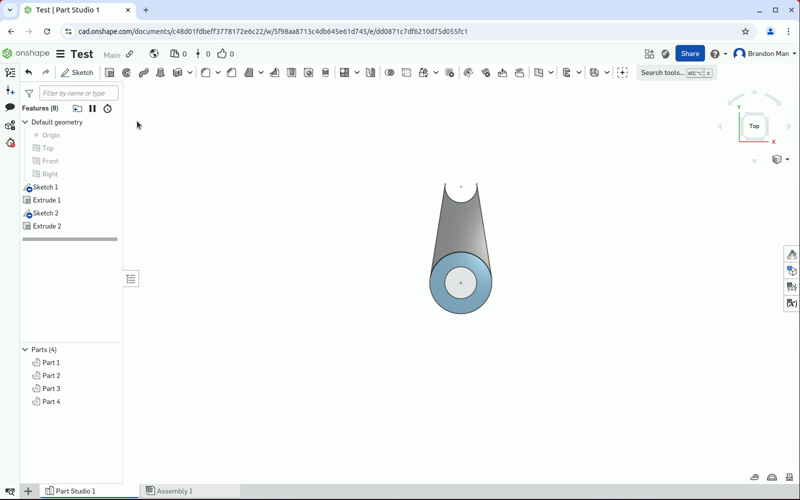
key(shift+h)
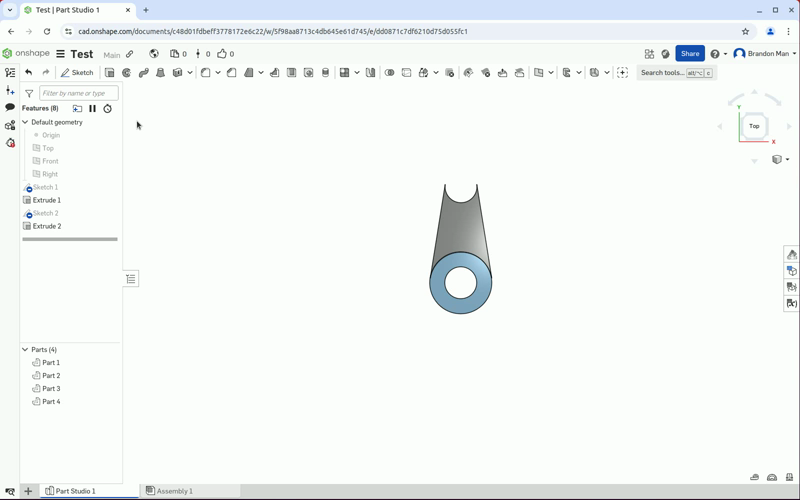
mouse_move(73, 189)
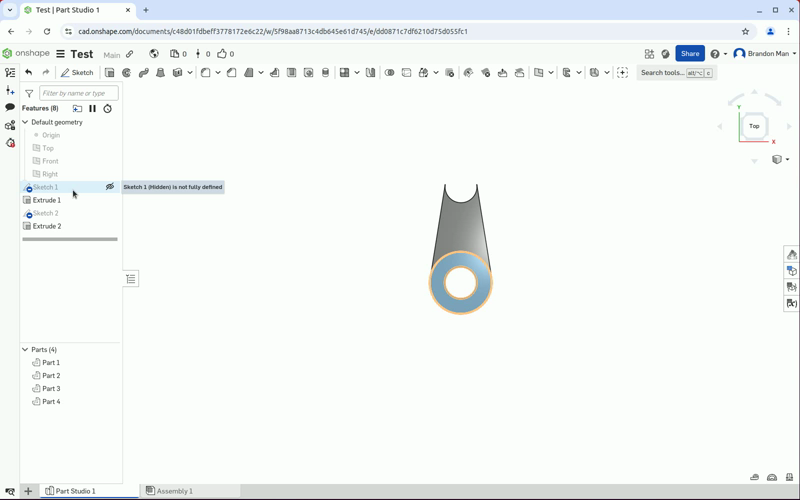
click(73, 189)
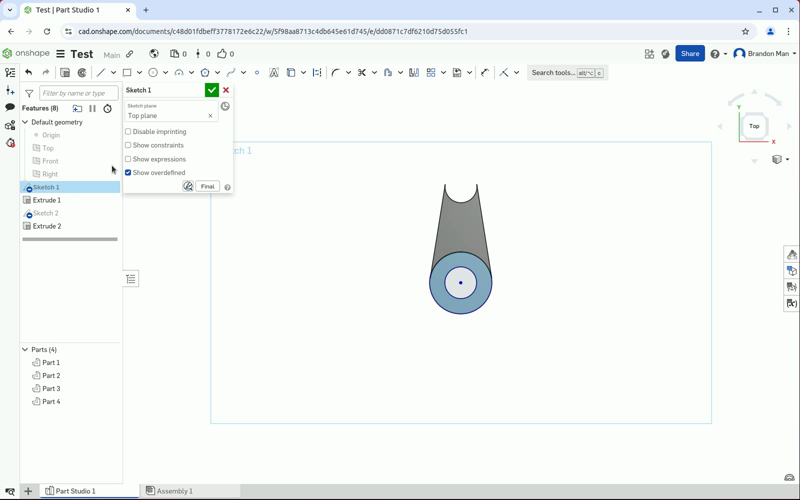
mouse_move(229, 92)
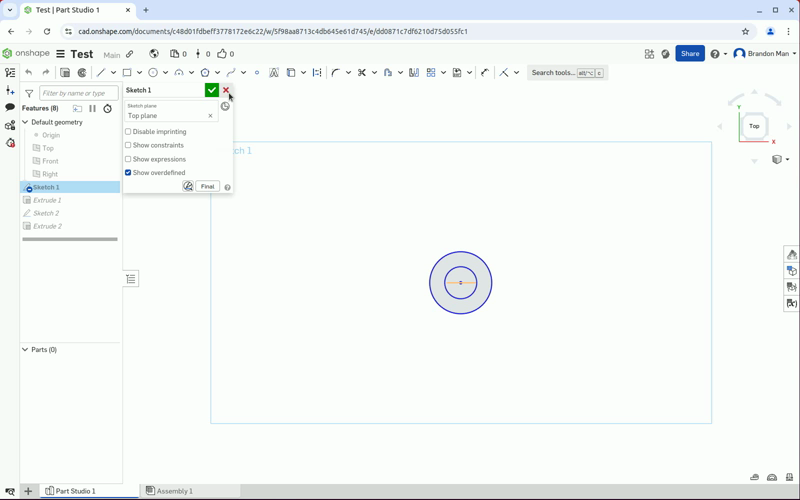
click(229, 92)
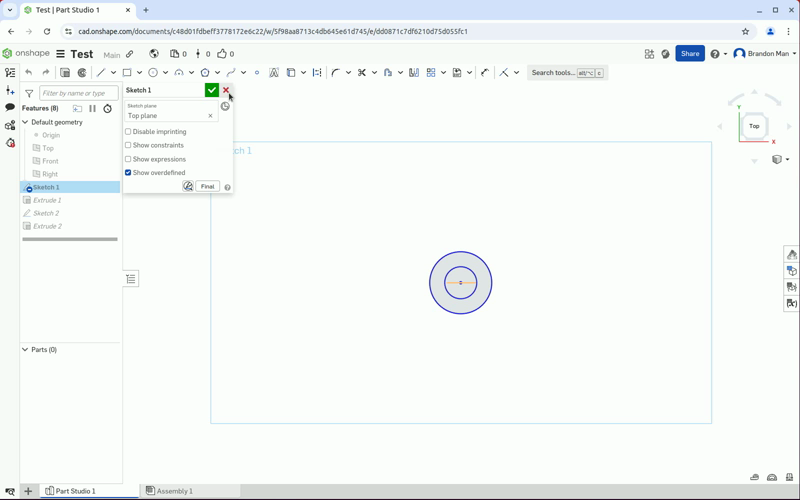
key(shift+s)
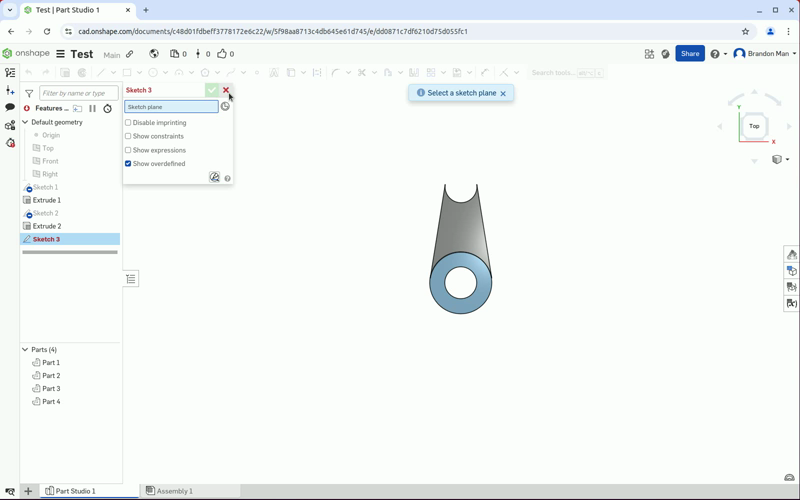
mouse_move(73, 150)
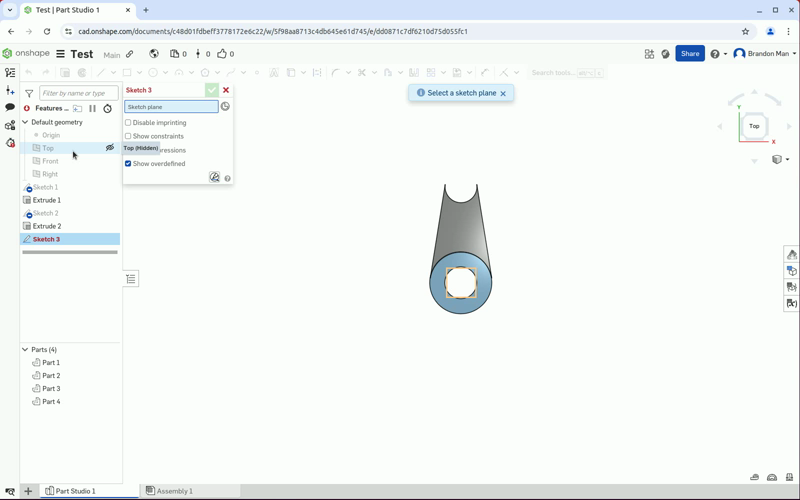
click(73, 150)
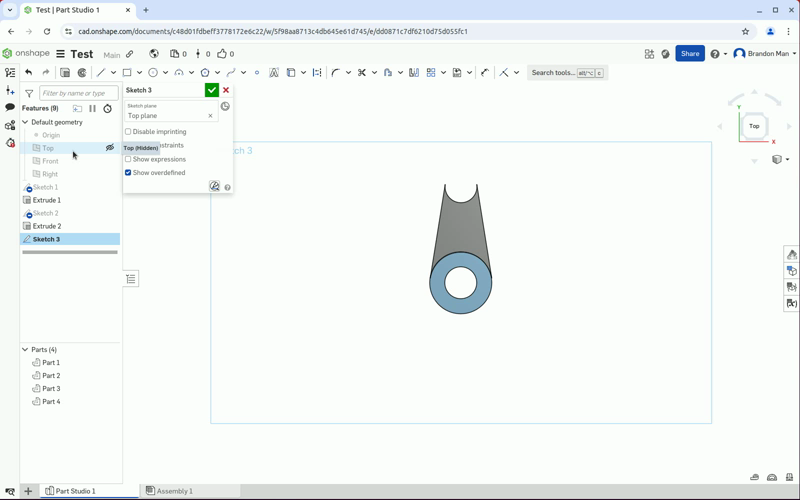
mouse_move(73, 352)
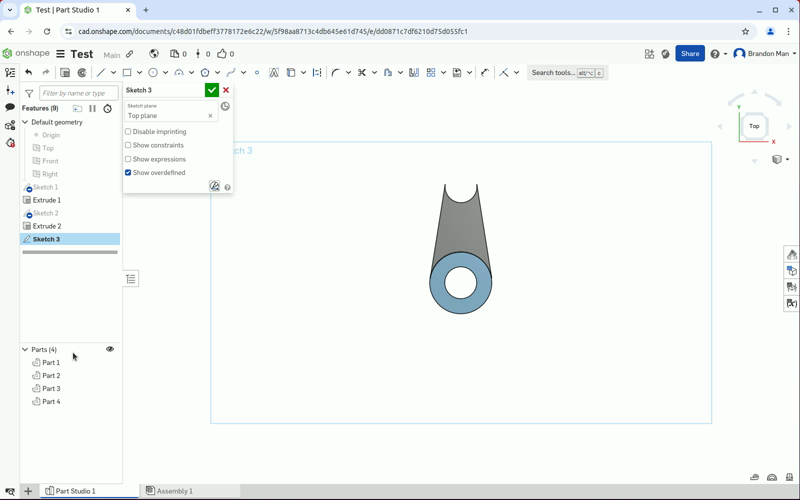
key(y)
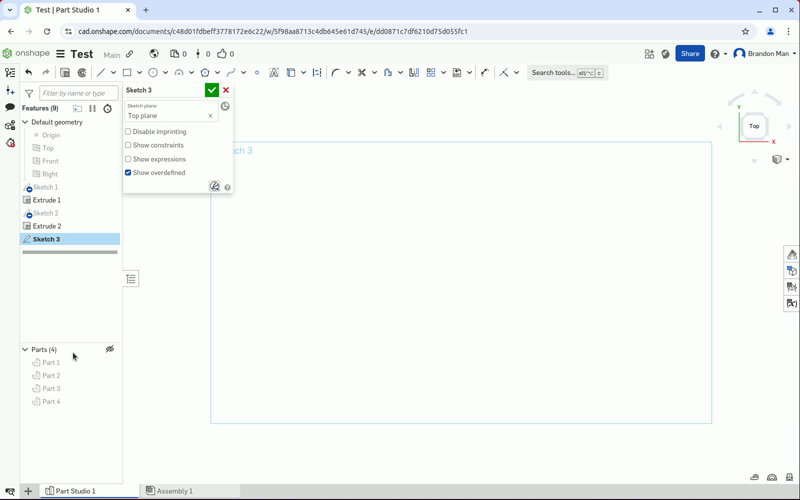
key(c)
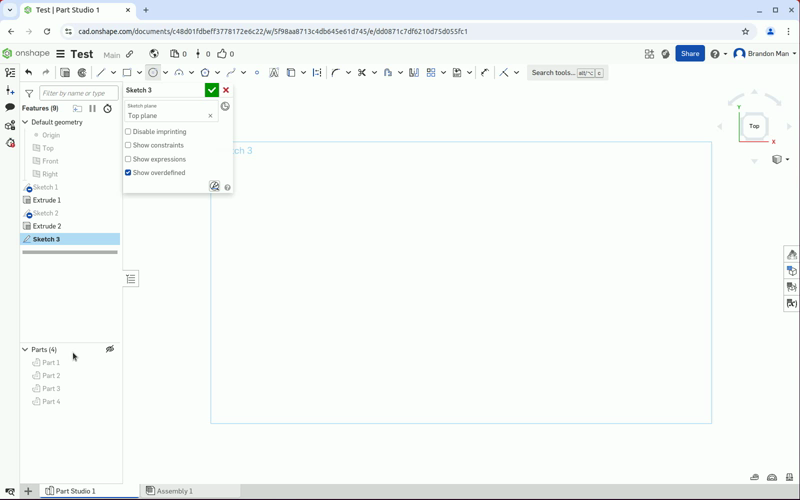
key_down(shift)
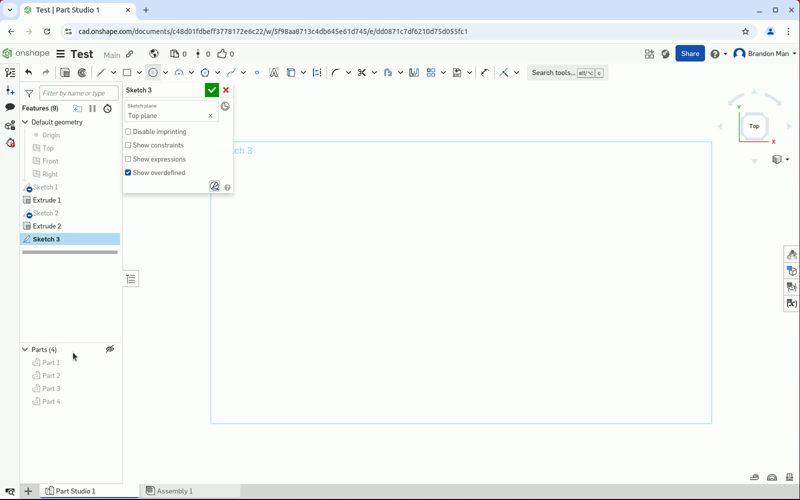
mouse_move(460, 186)
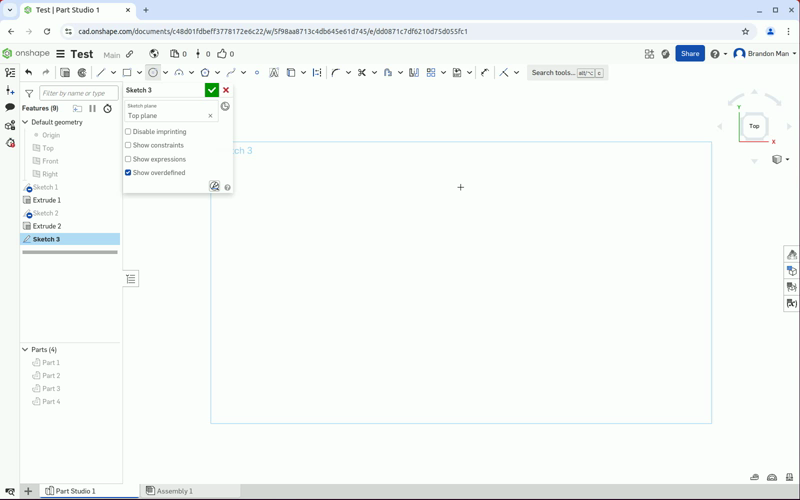
click(460, 186)
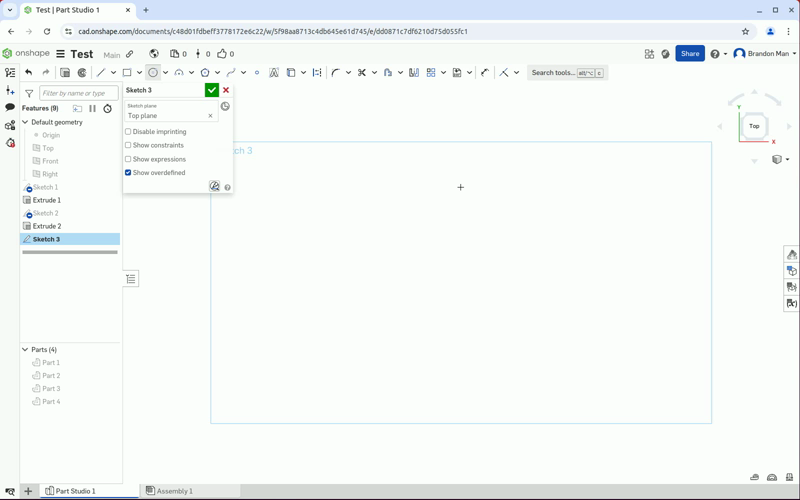
key_up(shift)
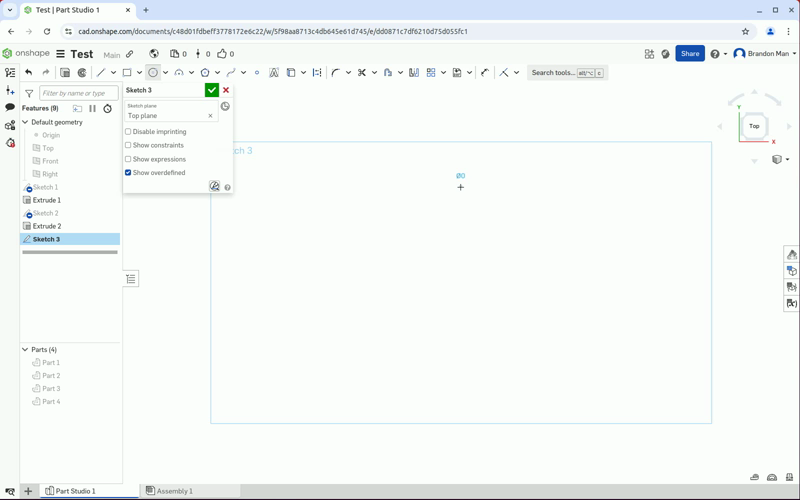
mouse_move(477, 186)
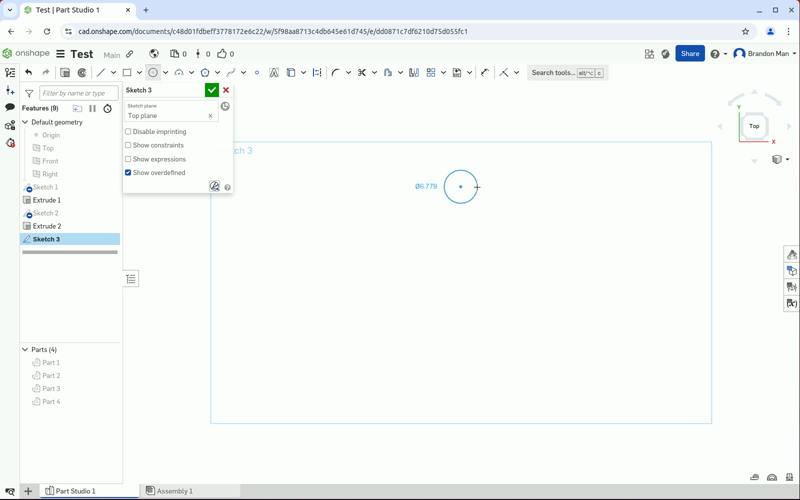
click(477, 186)
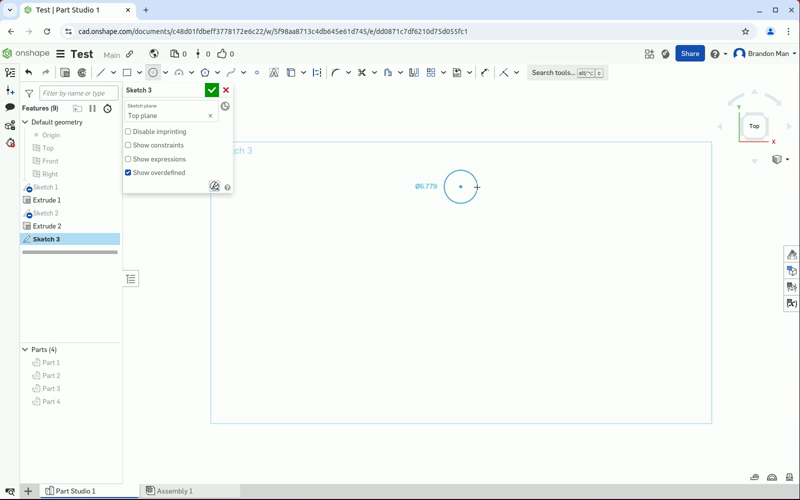
key(esc)
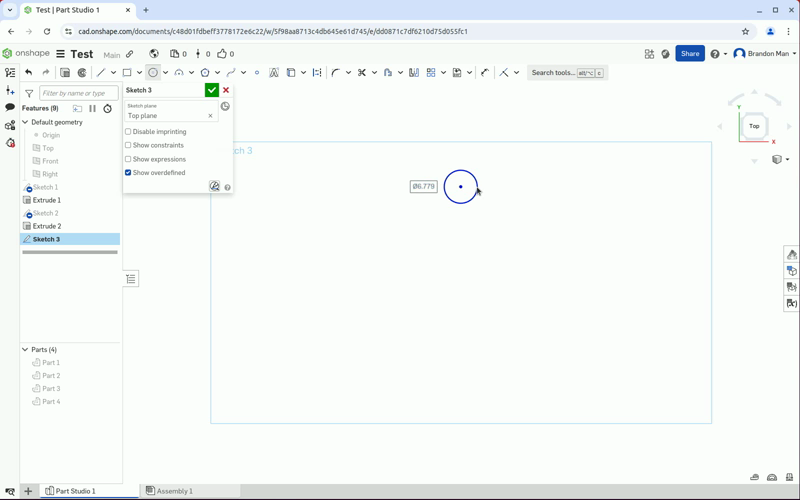
key(c)
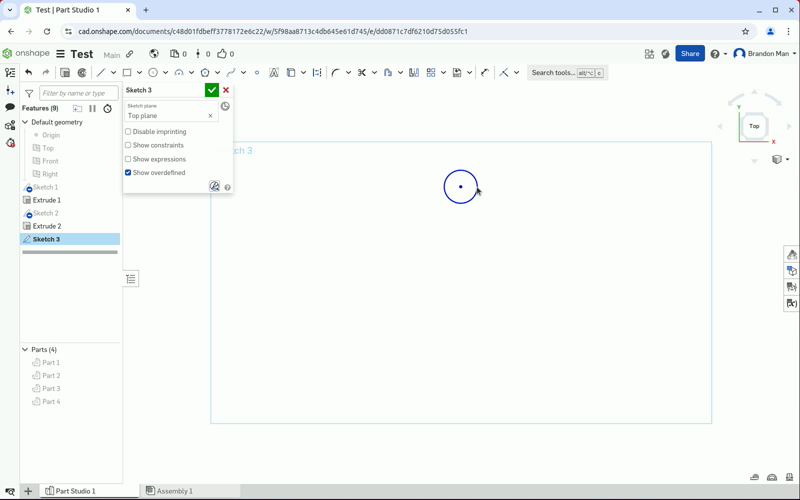
key_down(shift)
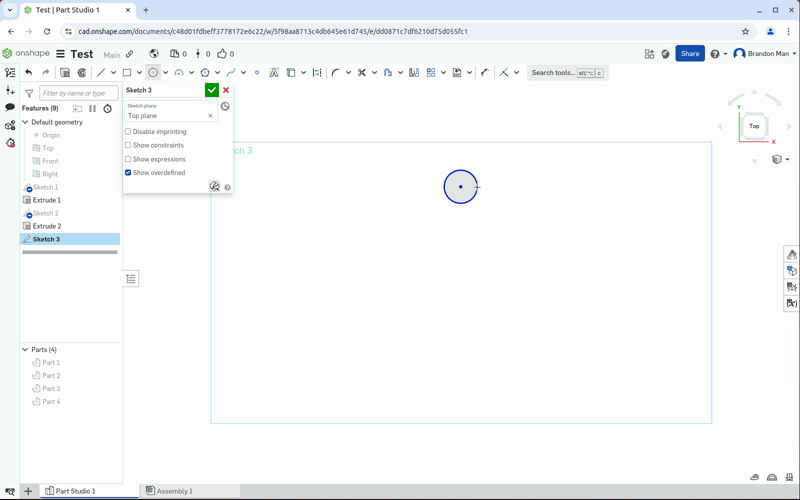
mouse_move(460, 186)
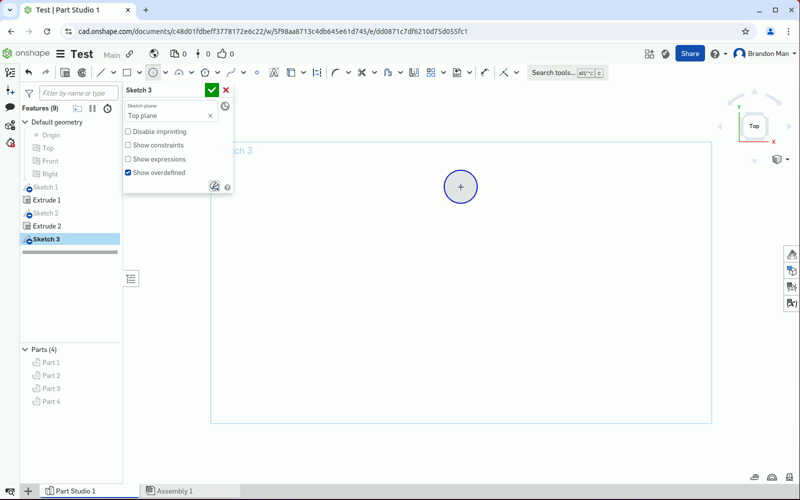
click(460, 186)
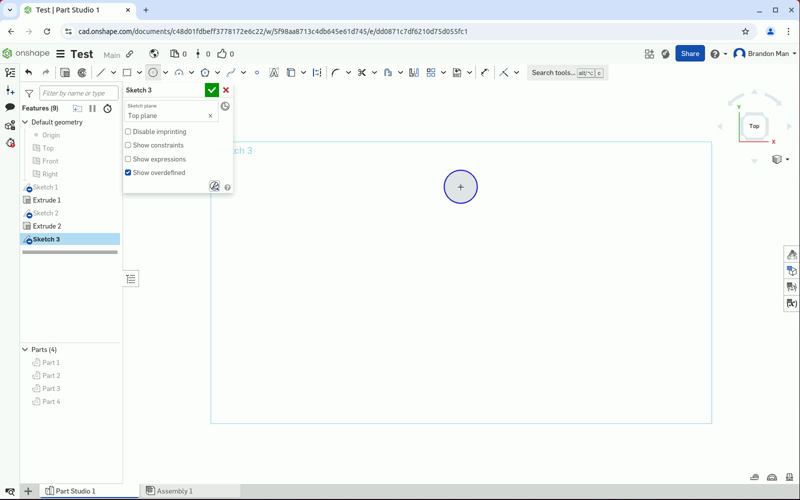
key_up(shift)
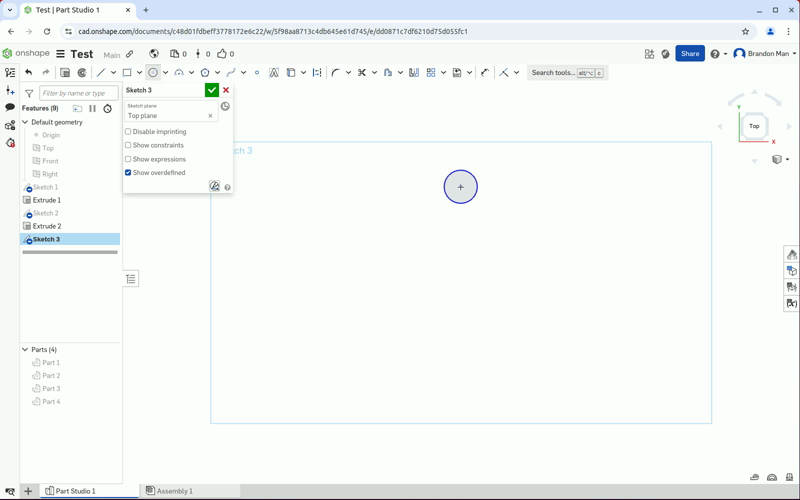
mouse_move(467, 186)
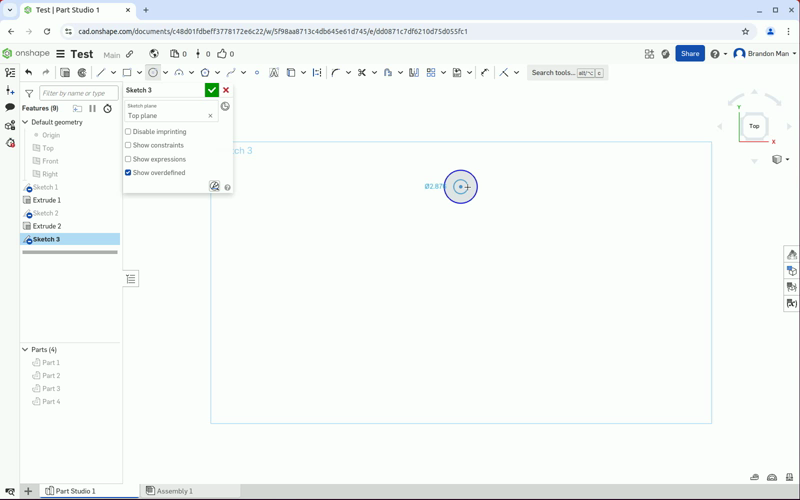
click(467, 186)
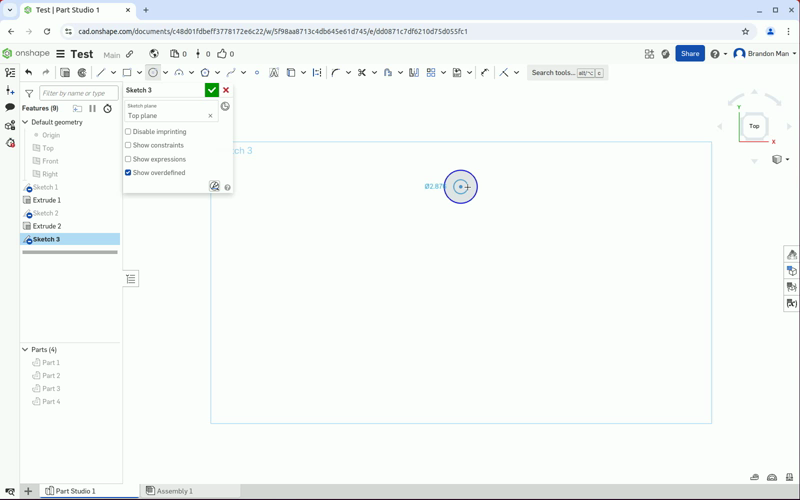
key(esc)
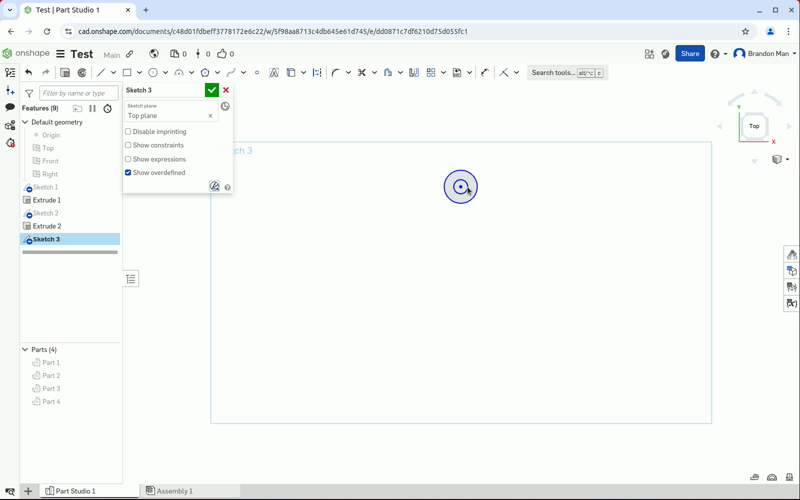
mouse_move(458, 194)
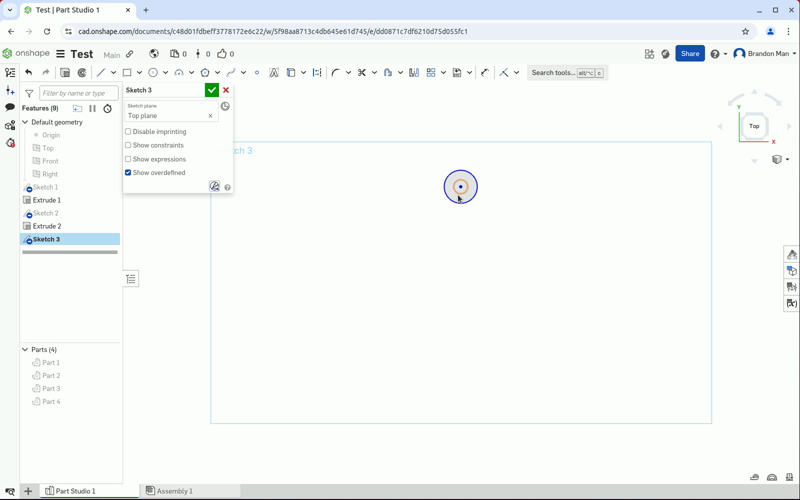
scroll(6)
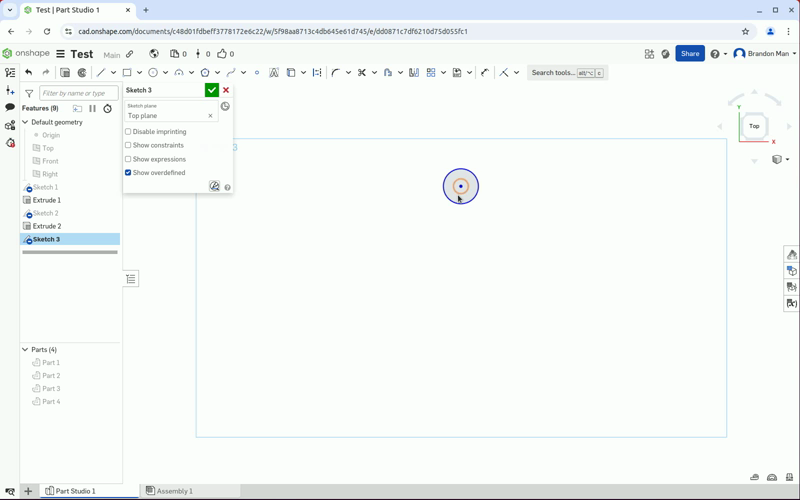
scroll(6)
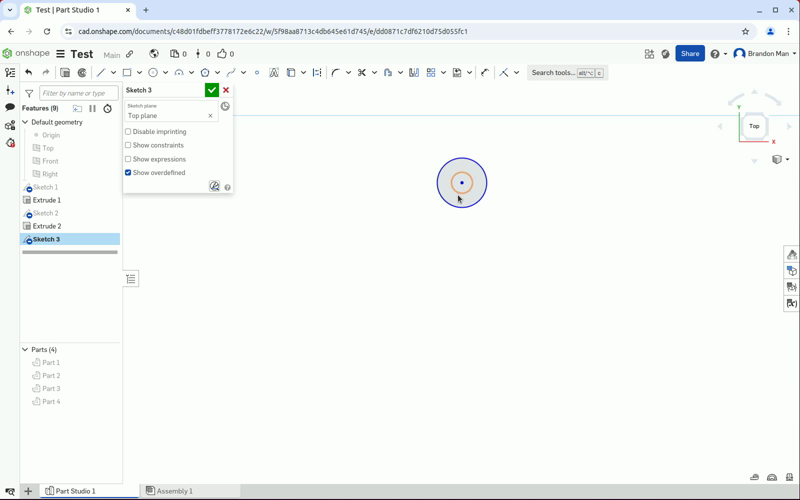
scroll(6)
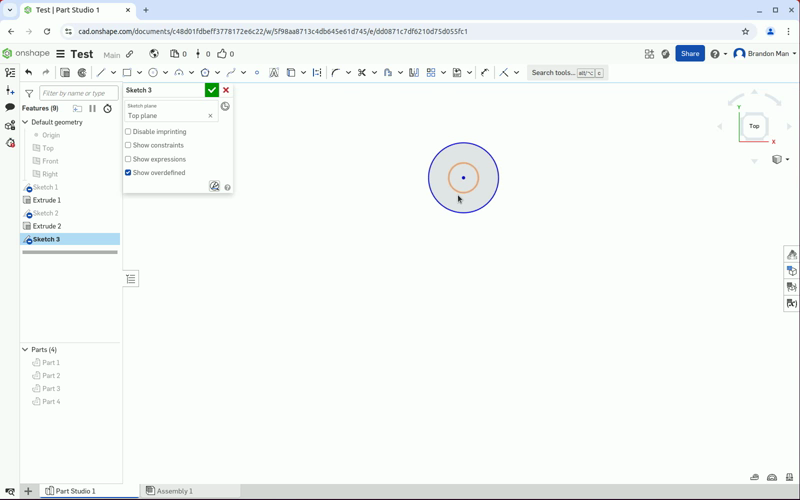
scroll(6)
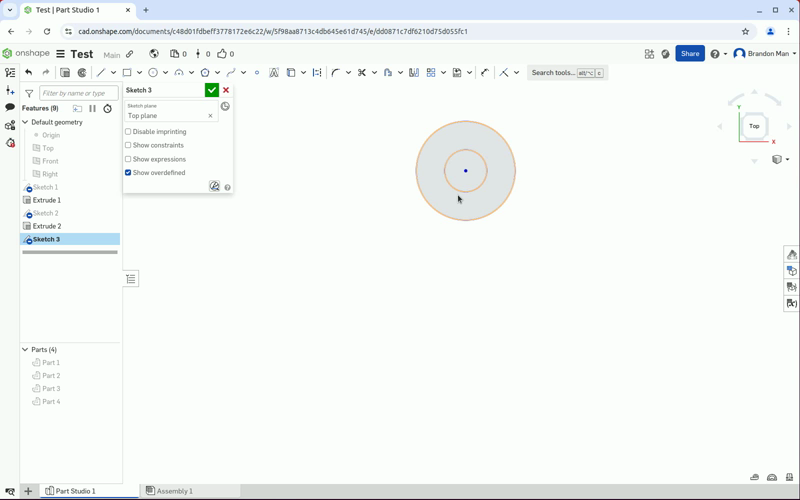
scroll(6)
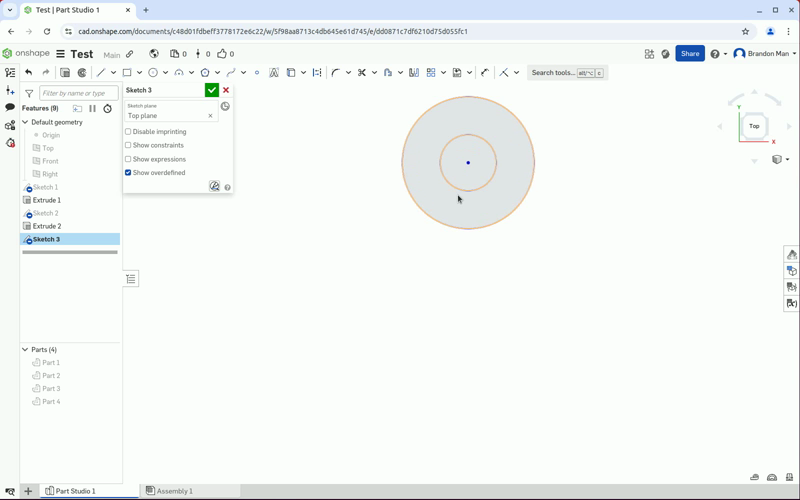
scroll(6)
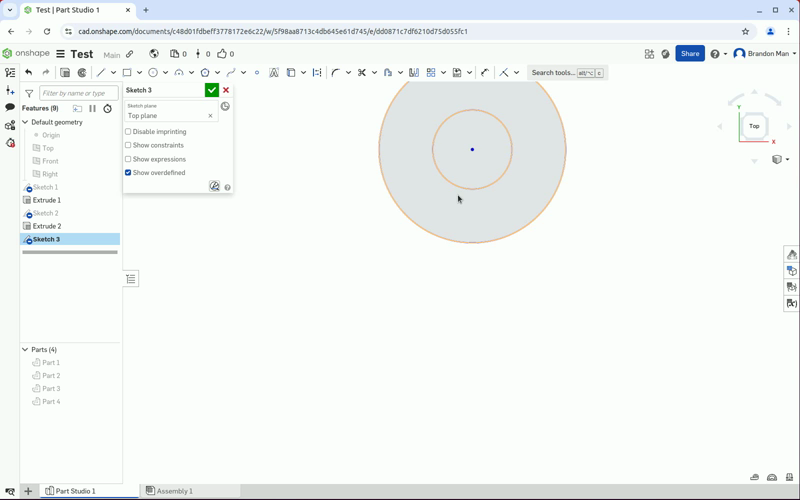
scroll(6)
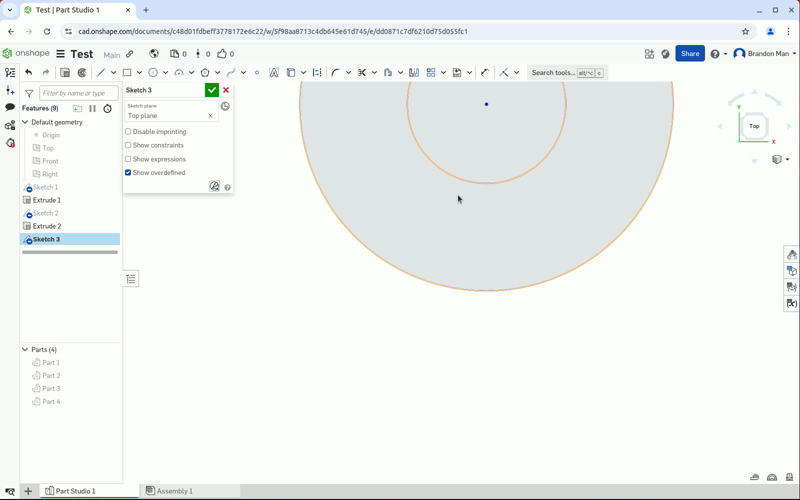
click(458, 194)
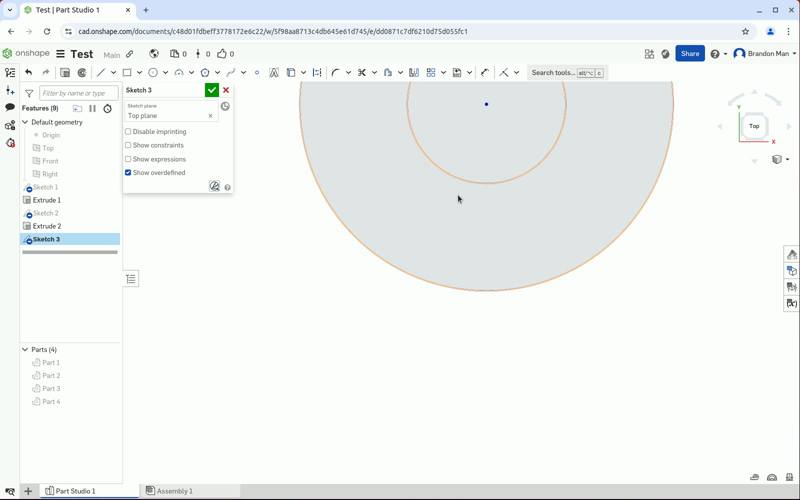
scroll(-6)
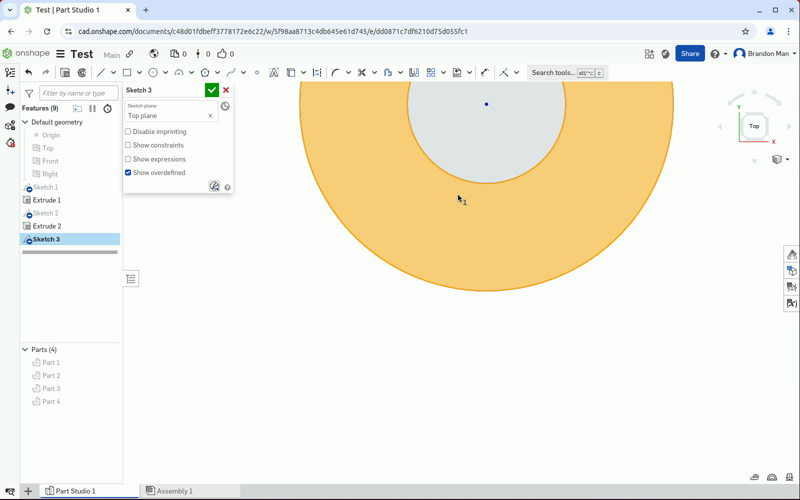
scroll(-6)
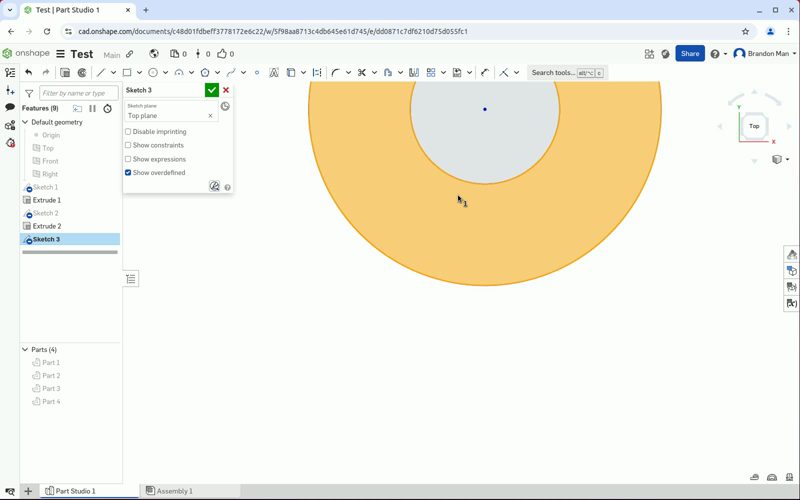
scroll(-6)
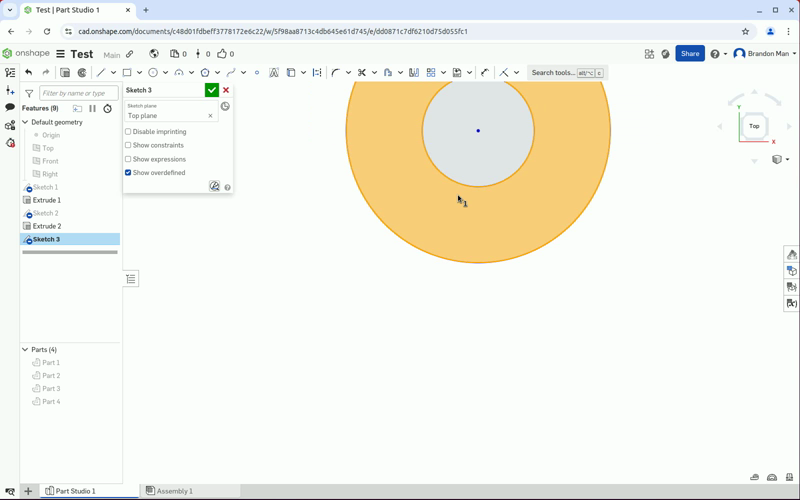
scroll(-6)
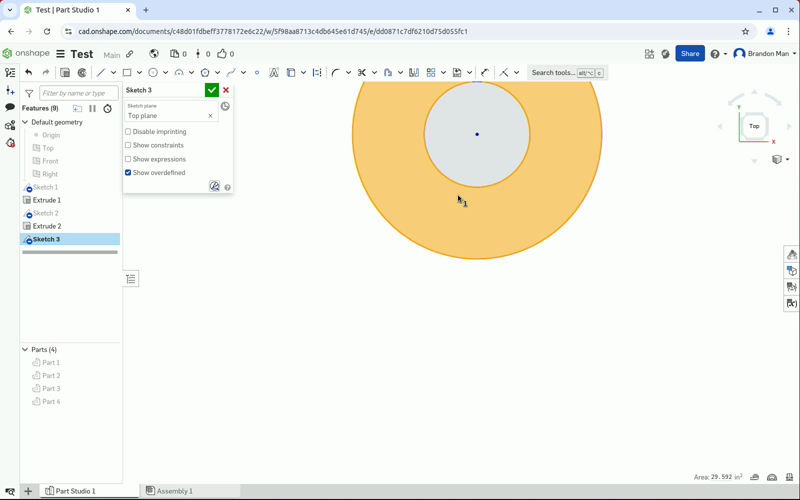
scroll(-6)
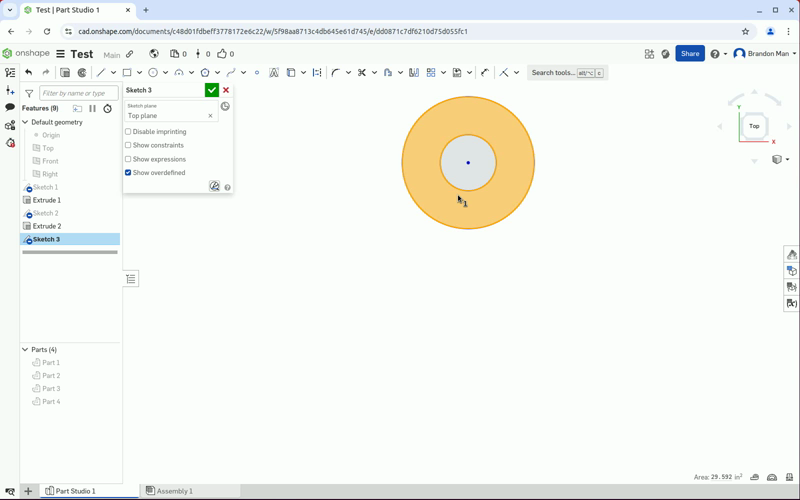
scroll(-6)
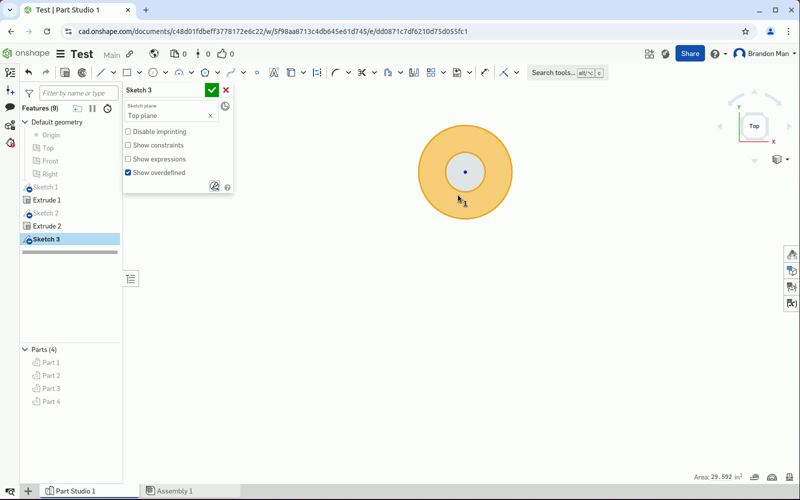
scroll(-6)
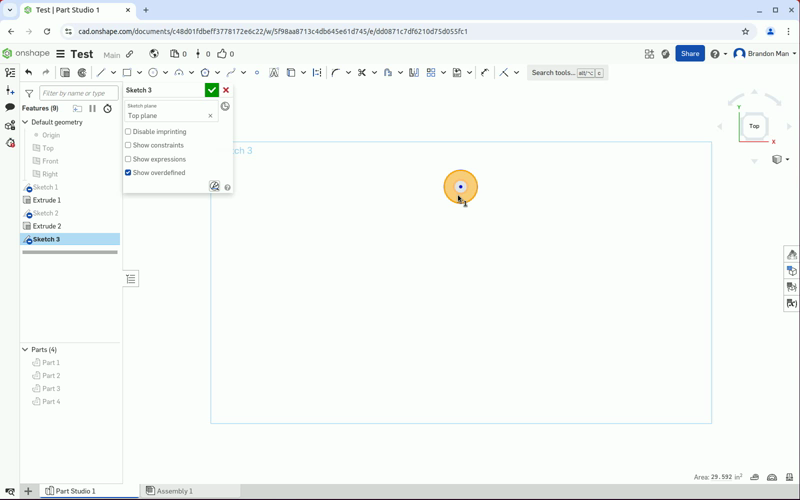
mouse_move(73, 352)
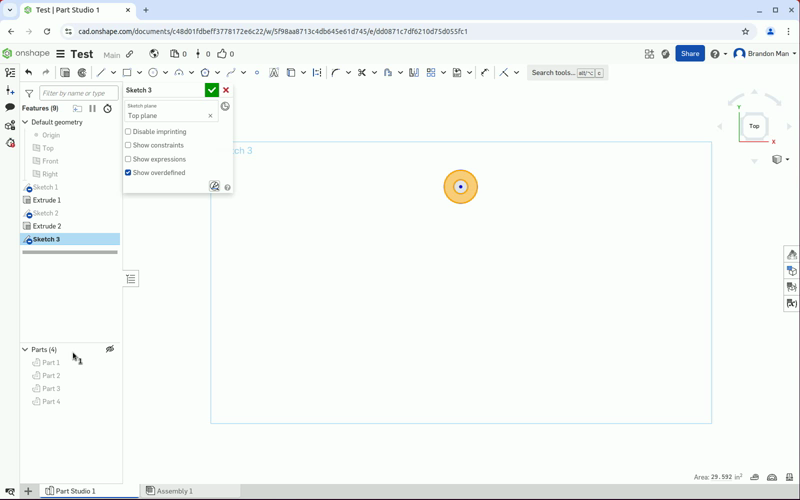
key(shift+y)
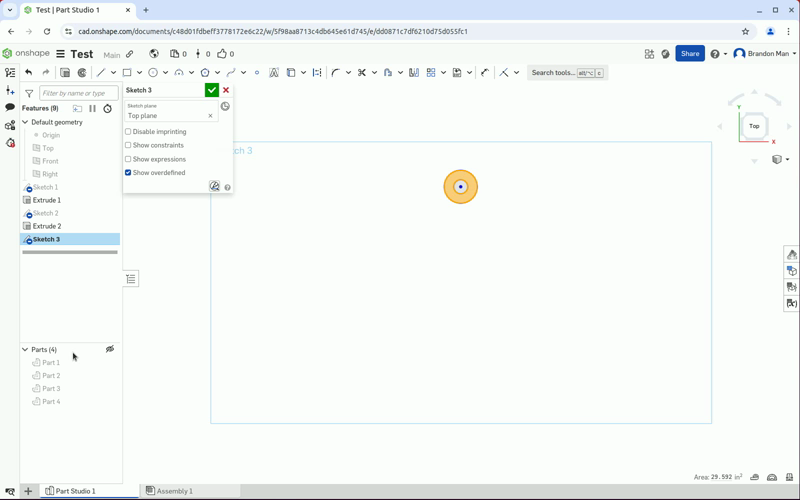
key(shift+e)
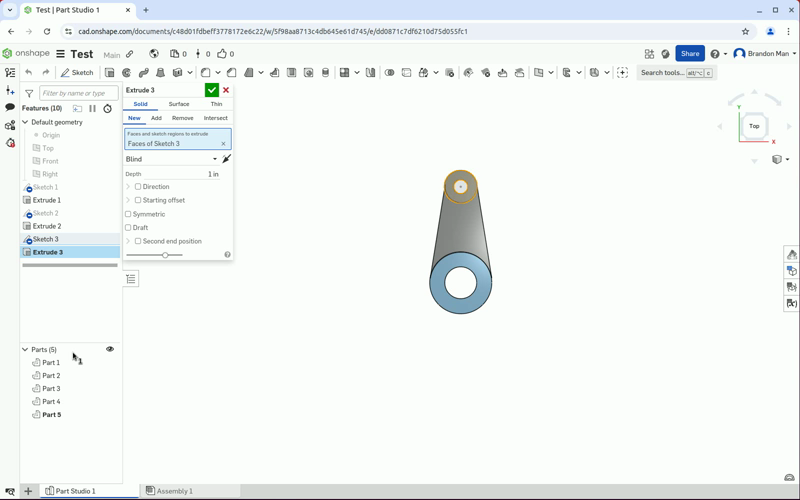
mouse_move(143, 106)
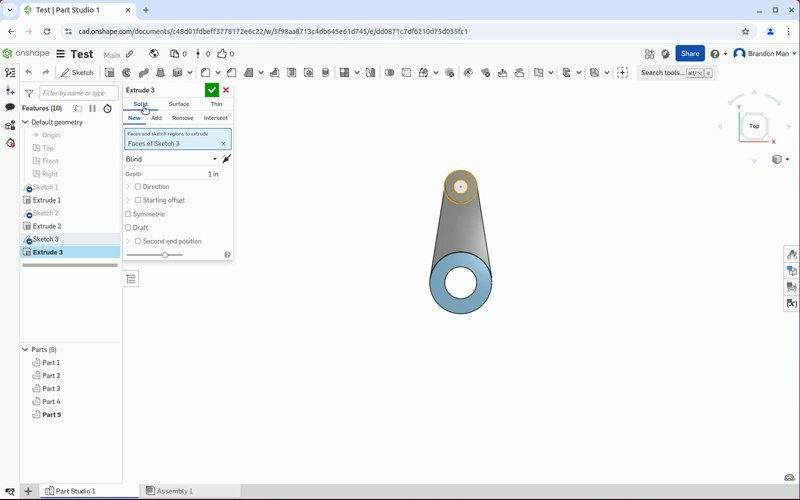
click(143, 106)
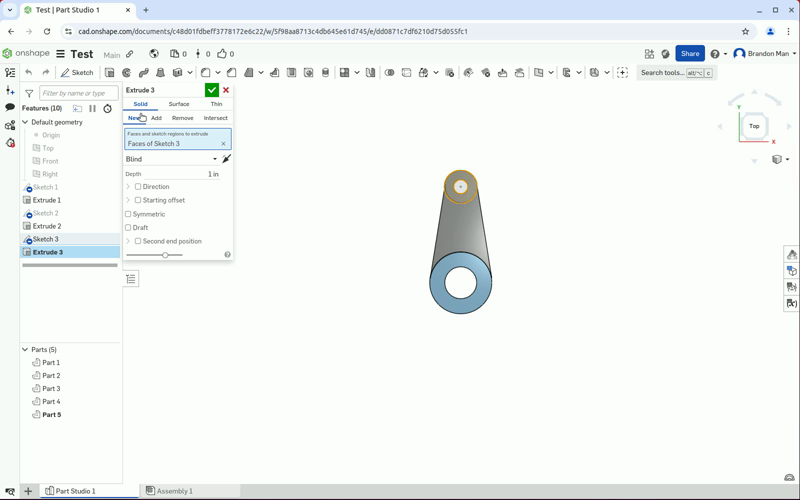
mouse_move(137, 120)
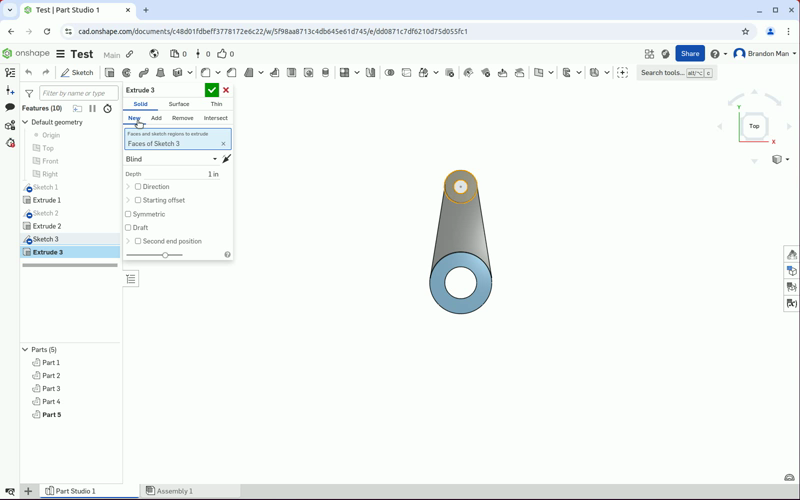
click(137, 120)
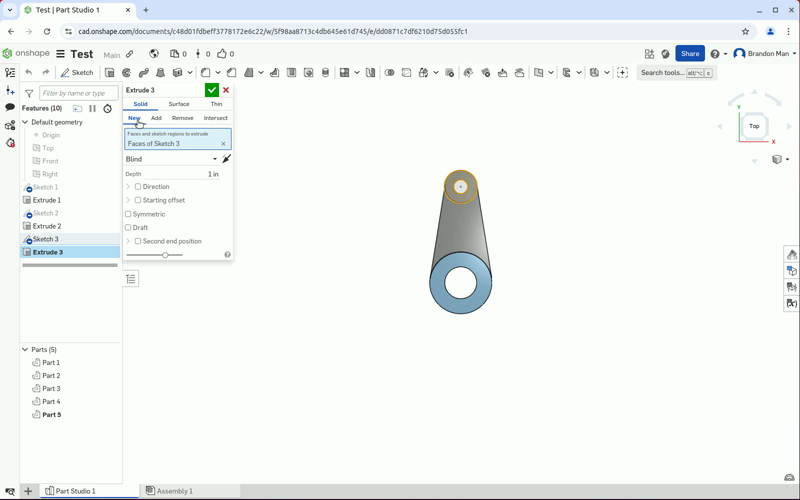
key(tab, 4)
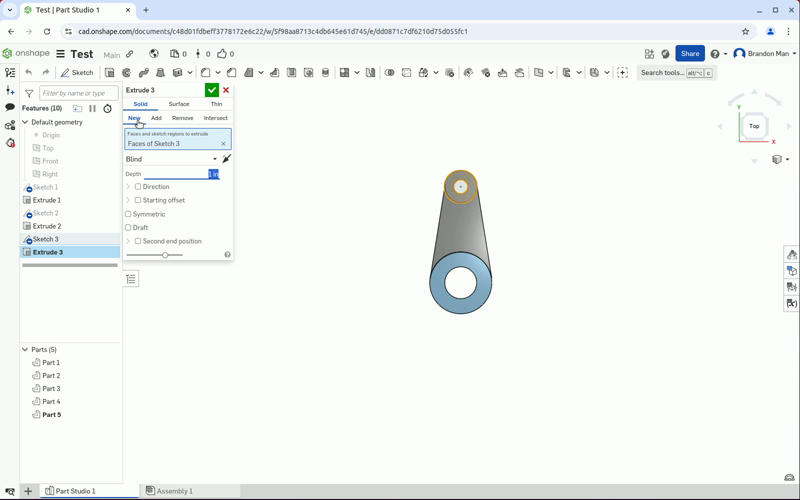
text(11.554)
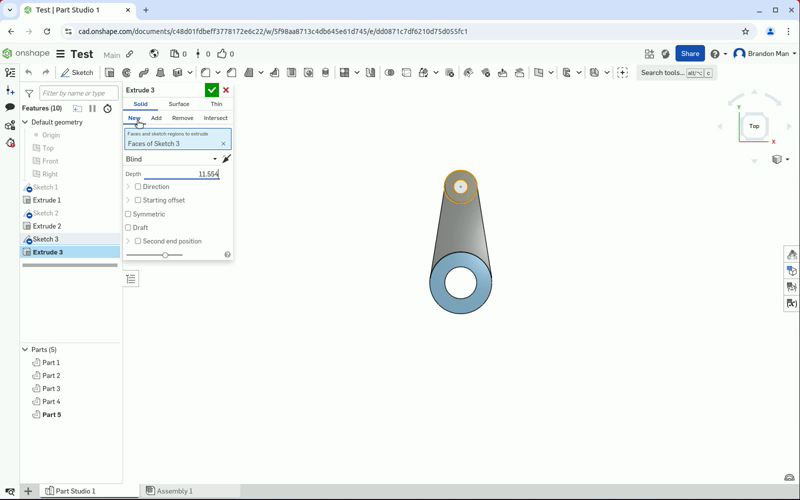
key(enter)
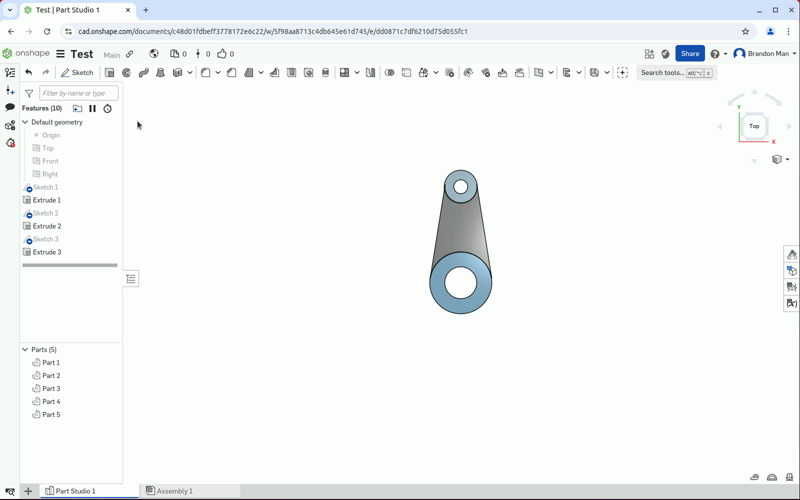
key(shift+h)
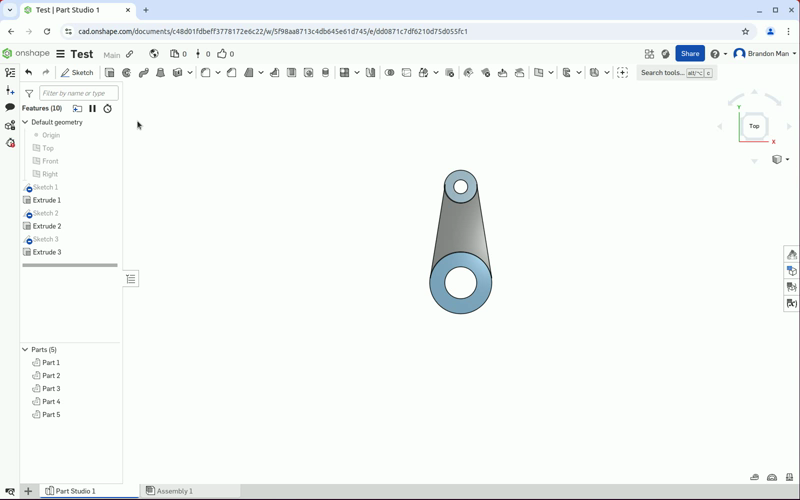
key(shift+h)
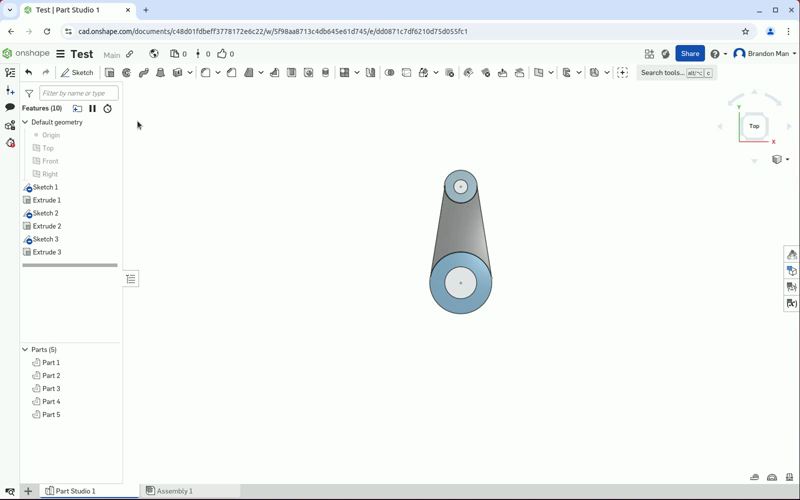
key(shift+7)
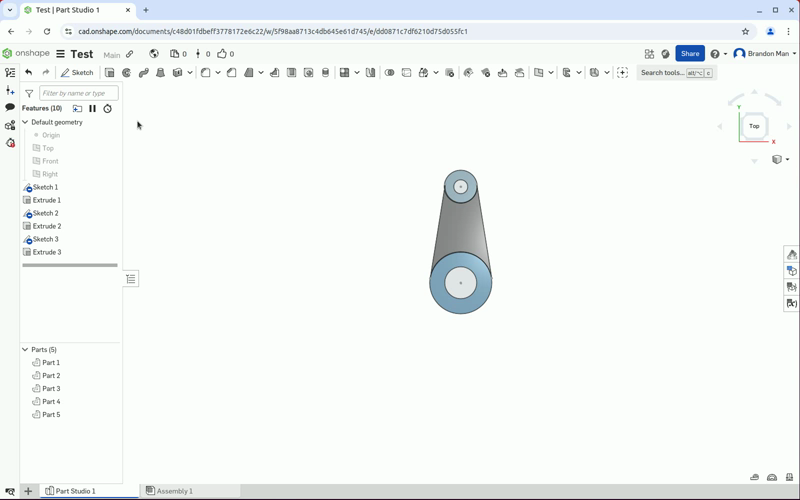
key(up, 3)
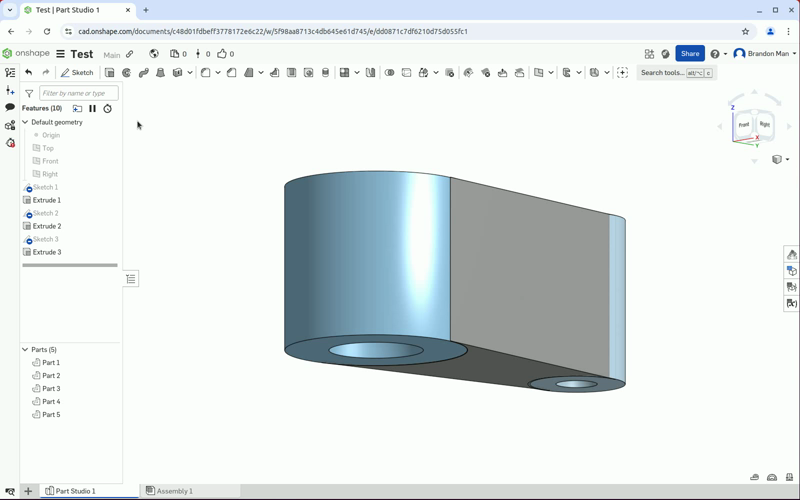
key(left, 3)
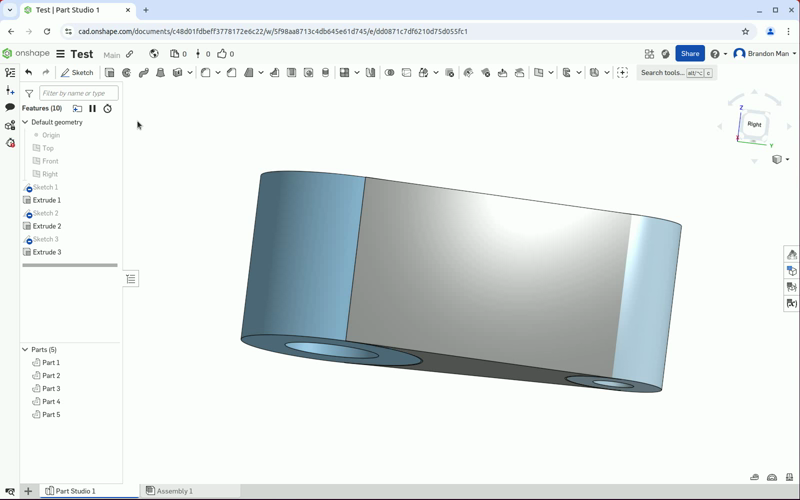
key(right, 3)
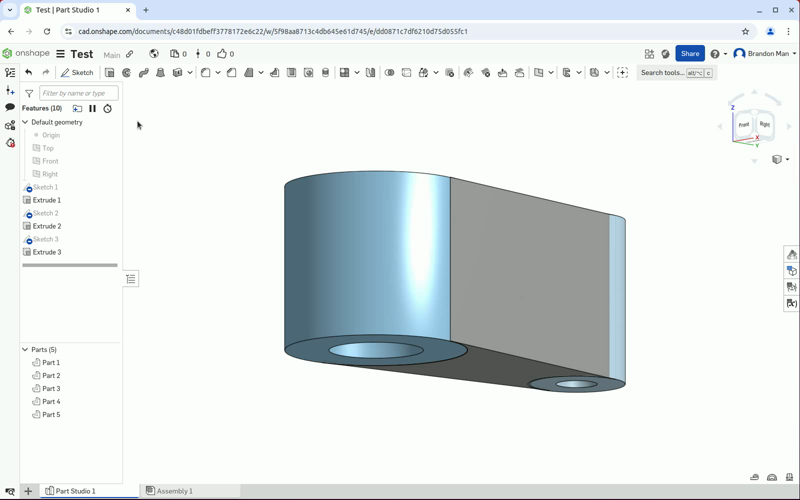
key(down, 3)
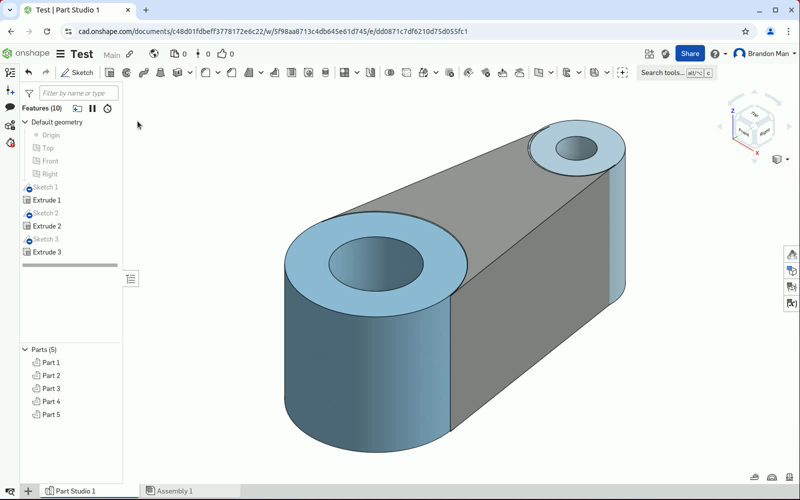
mouse_move(73, 189)
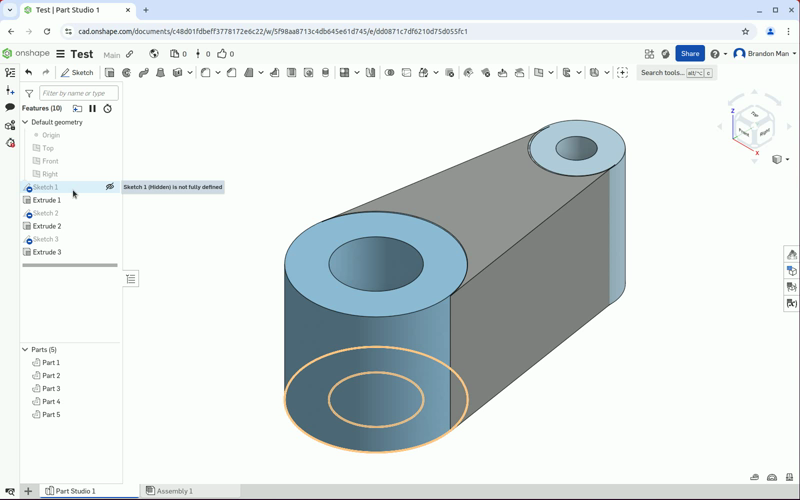
click(73, 189)